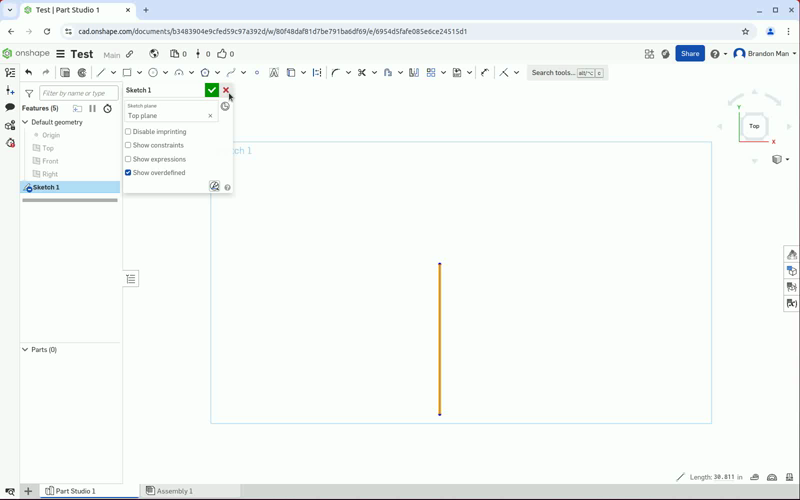
key(shift+h)
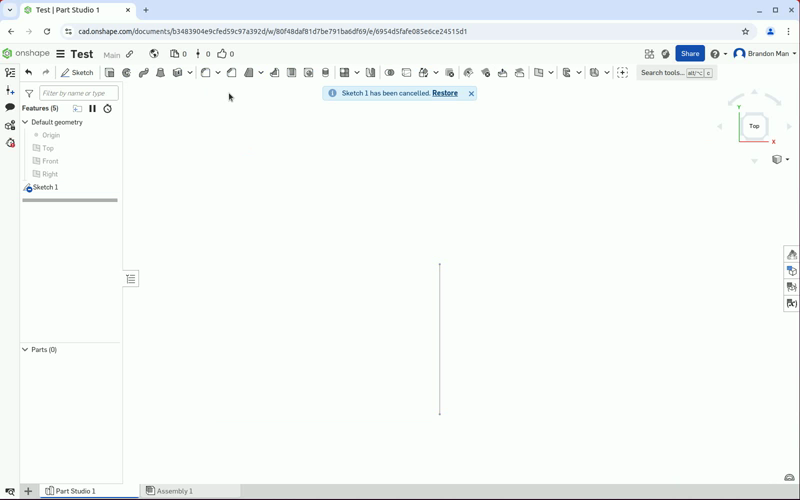
key(shift+s)
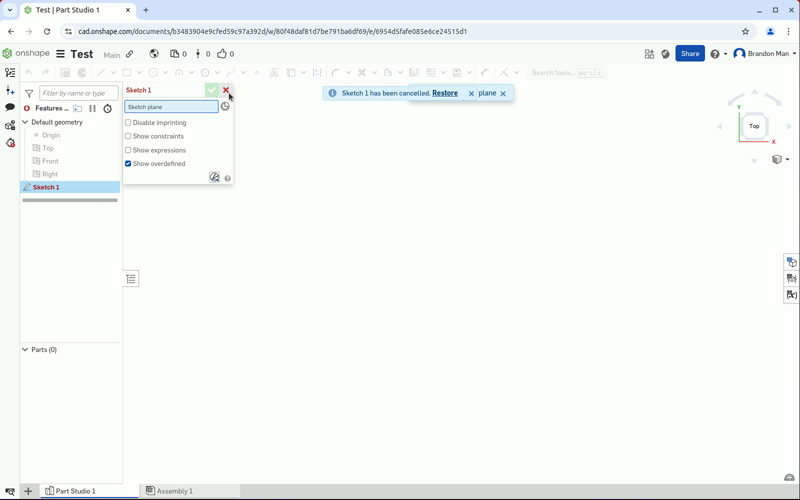
mouse_move(73, 150)
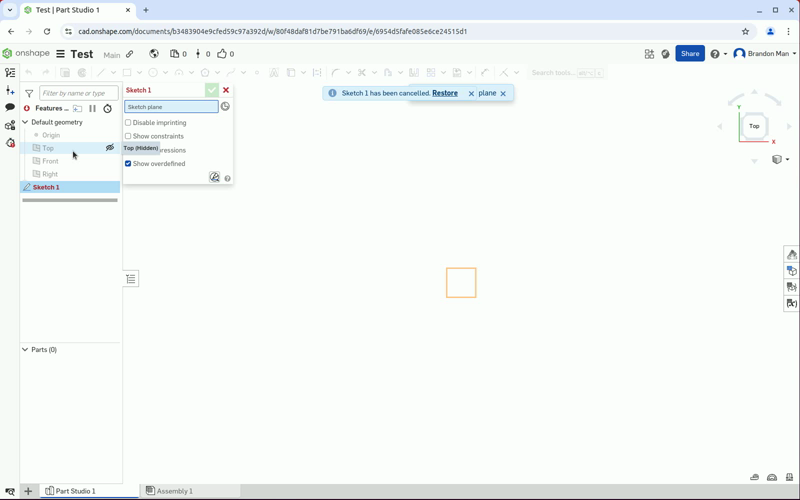
click(73, 150)
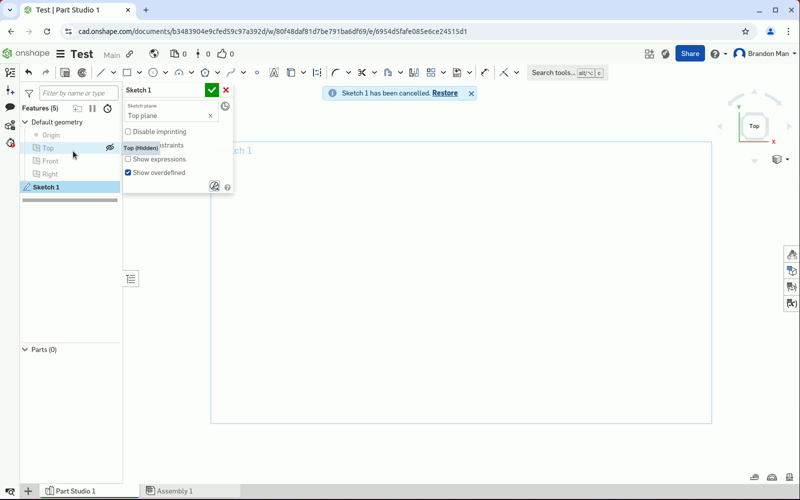
mouse_move(73, 352)
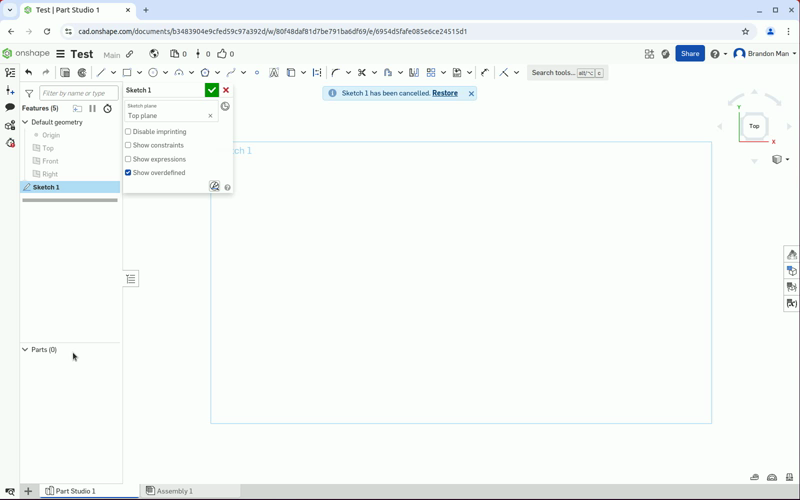
key(y)
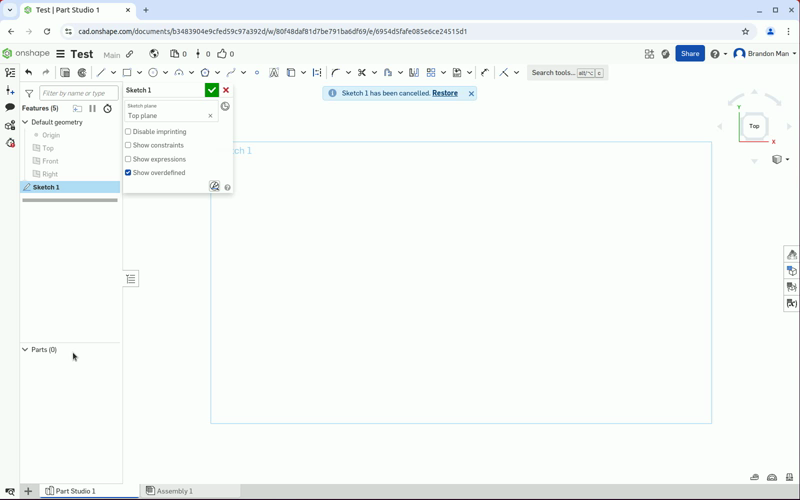
key(l)
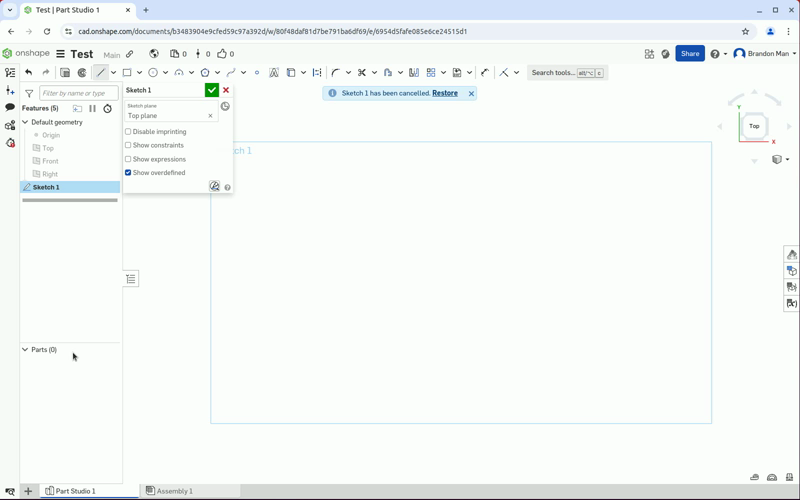
key_down(shift)
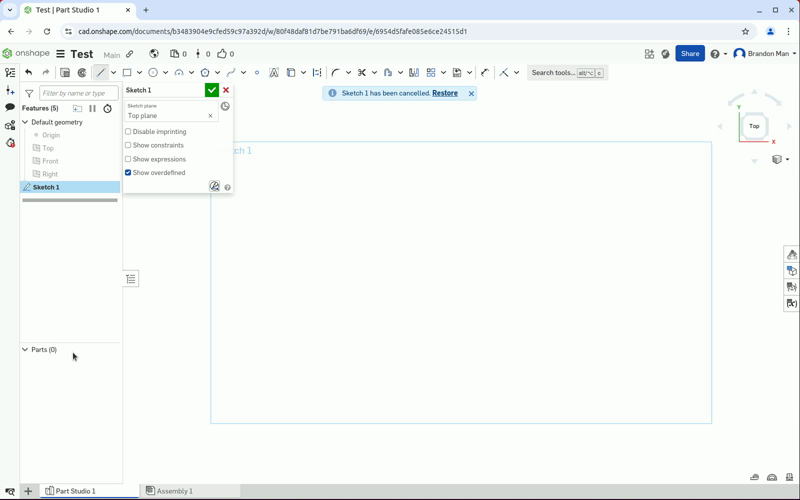
mouse_move(378, 316)
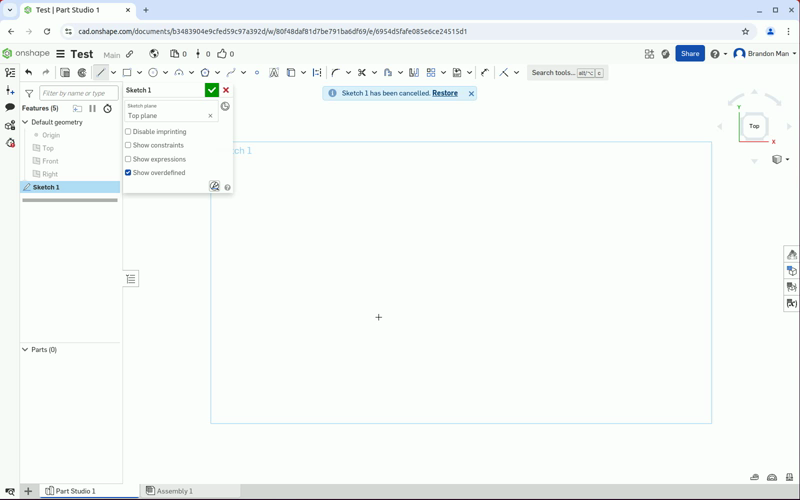
click(378, 316)
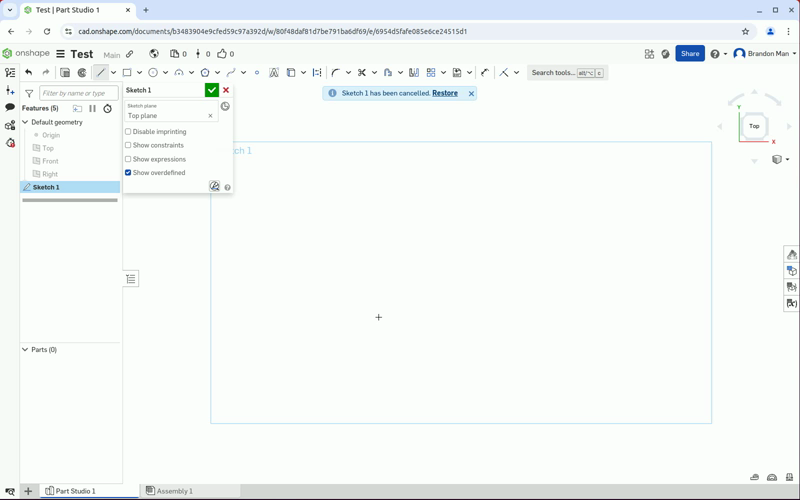
key_up(shift)
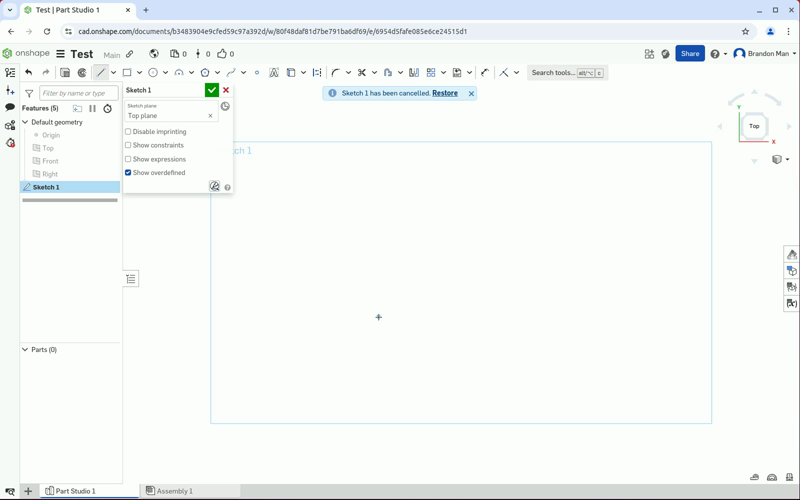
key_down(shift)
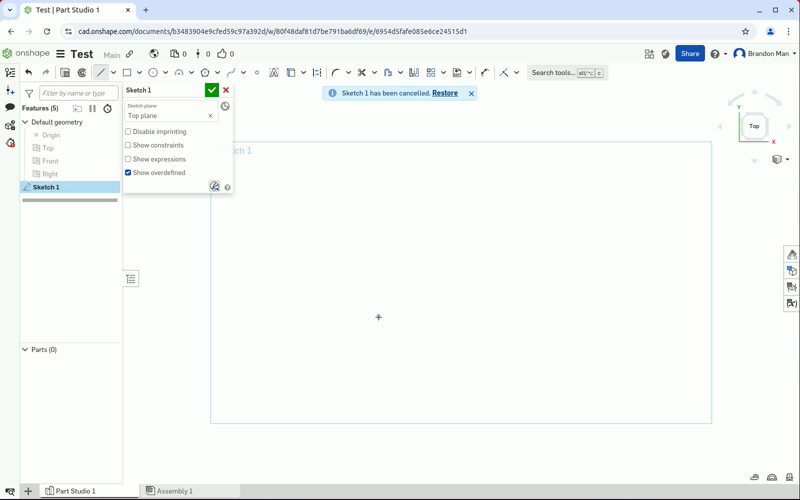
mouse_move(506, 316)
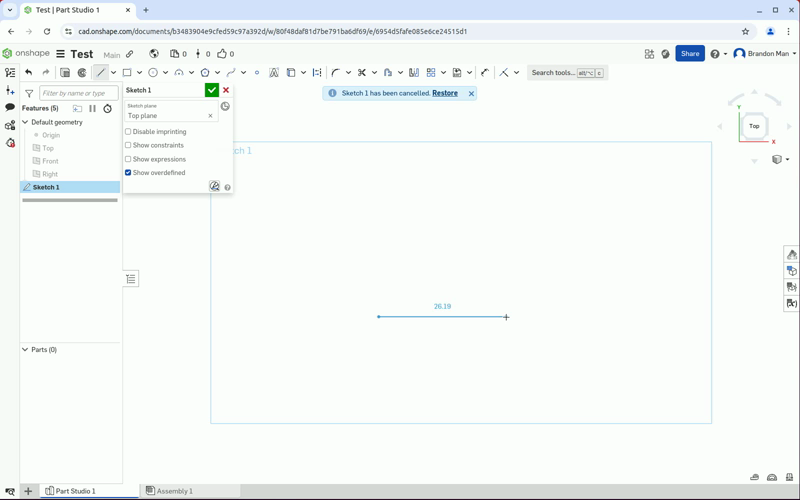
click(506, 316)
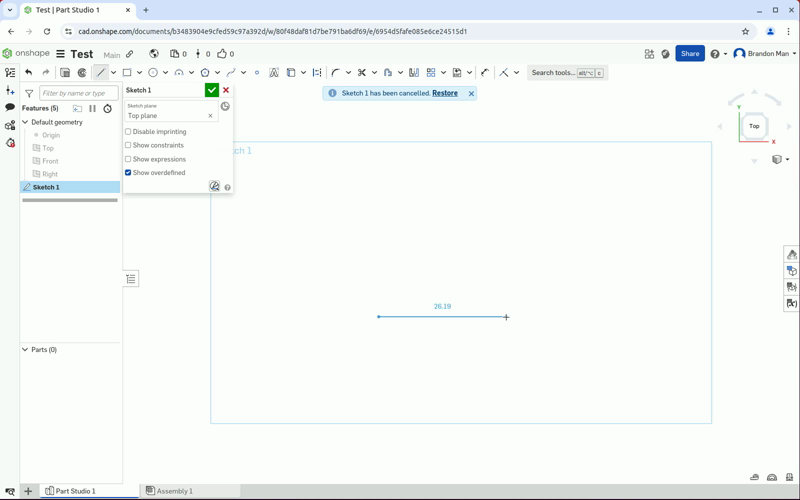
key_up(shift)
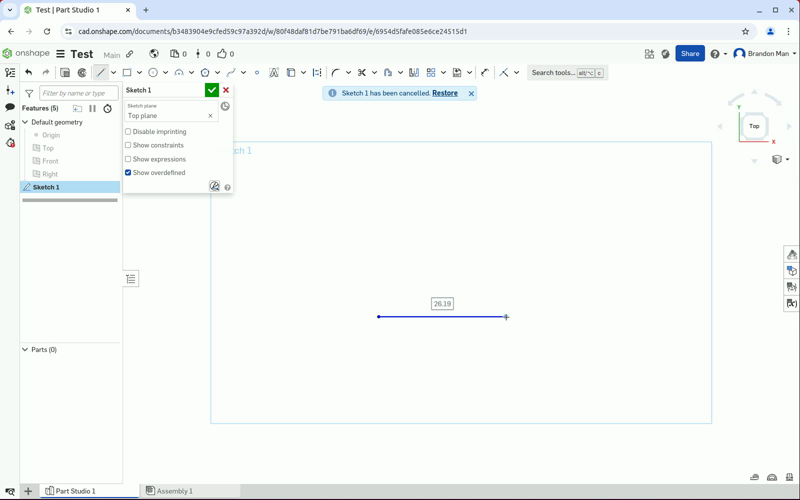
key_down(shift)
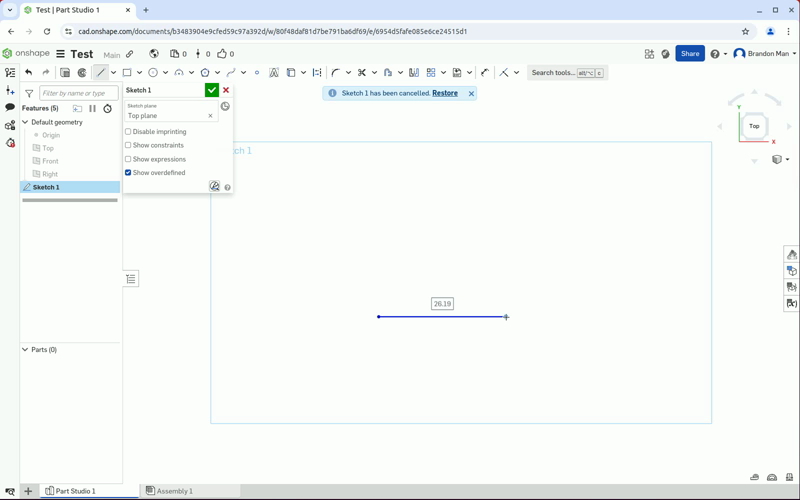
mouse_move(506, 232)
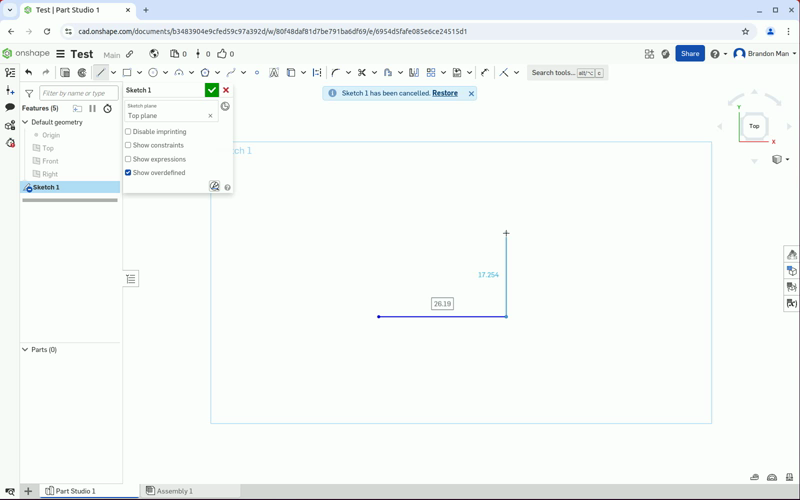
click(506, 232)
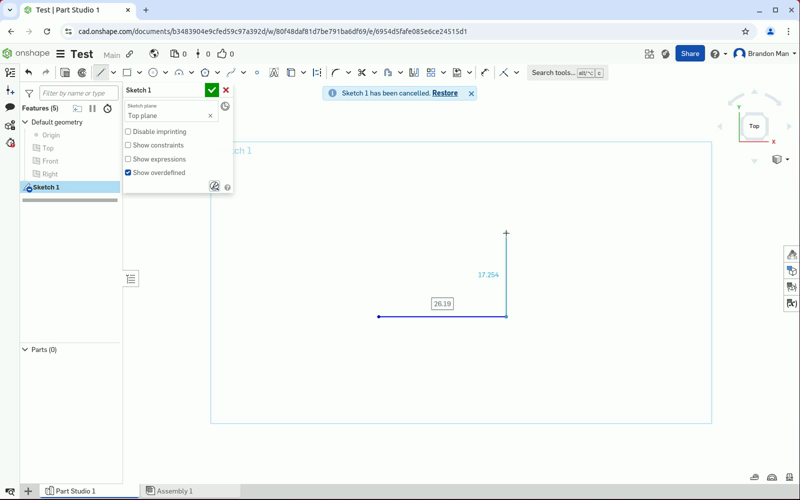
key_up(shift)
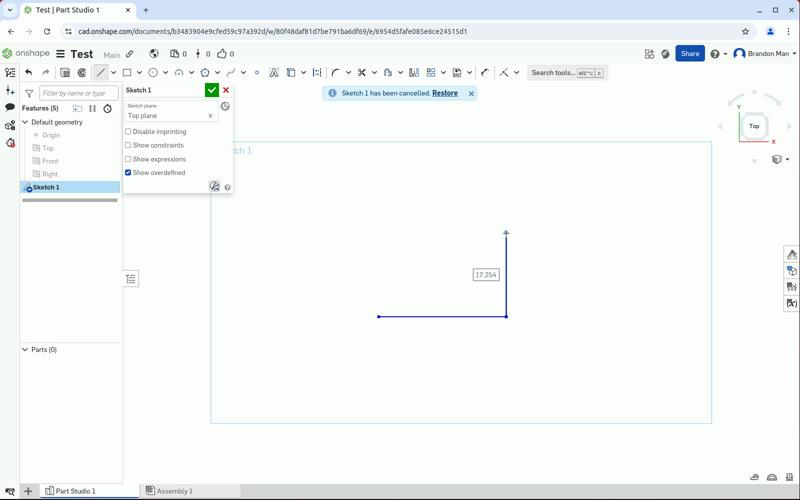
key_down(shift)
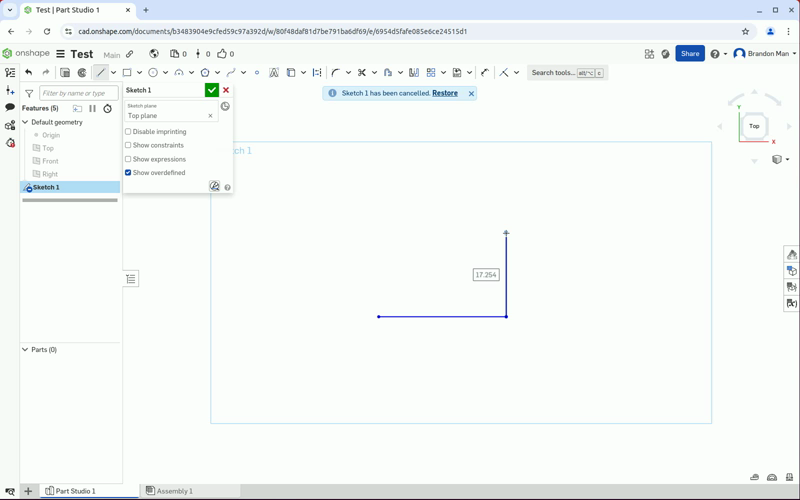
mouse_move(378, 232)
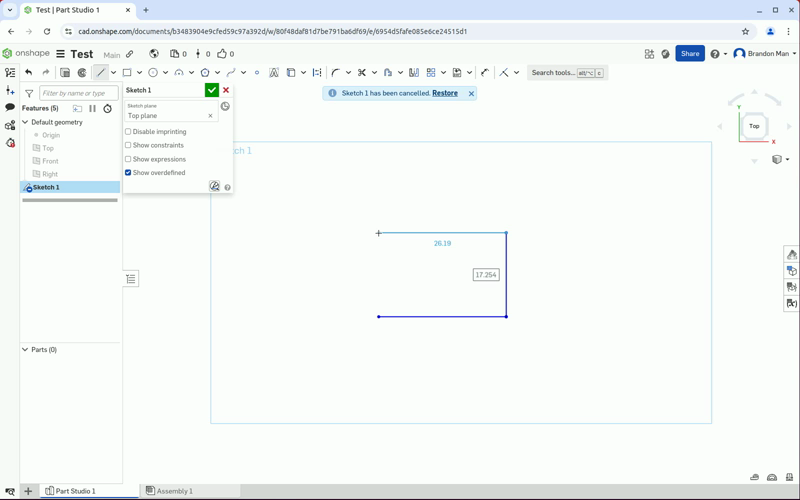
click(378, 232)
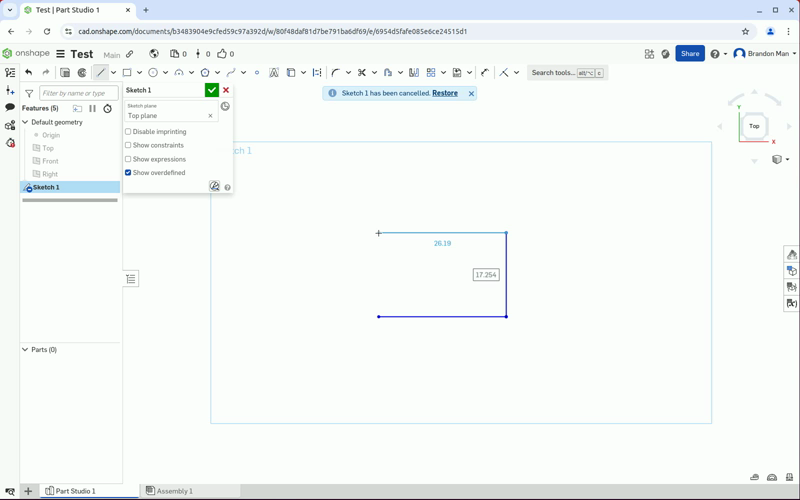
key_up(shift)
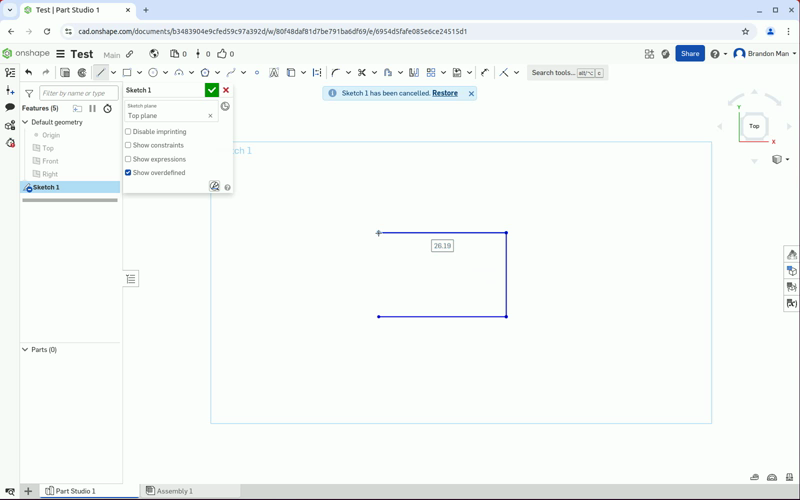
key_down(shift)
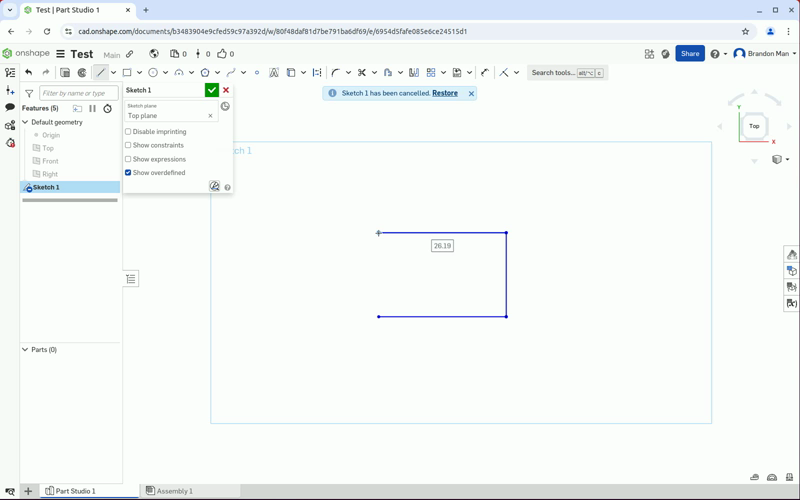
mouse_move(378, 316)
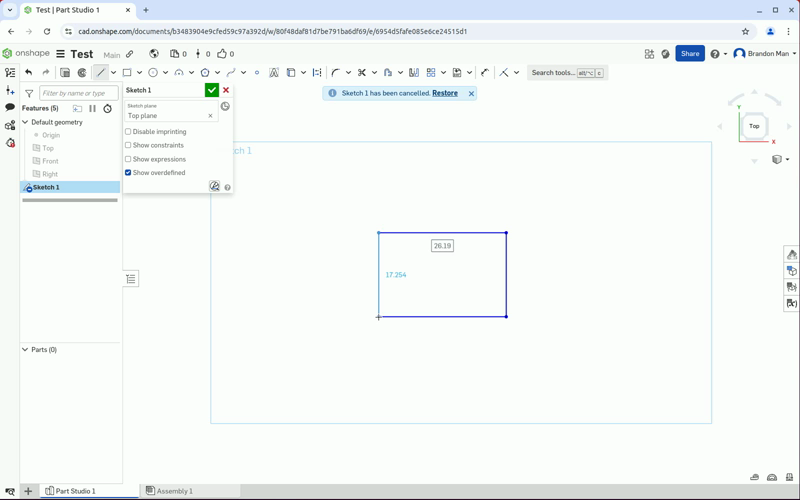
key_up(shift)
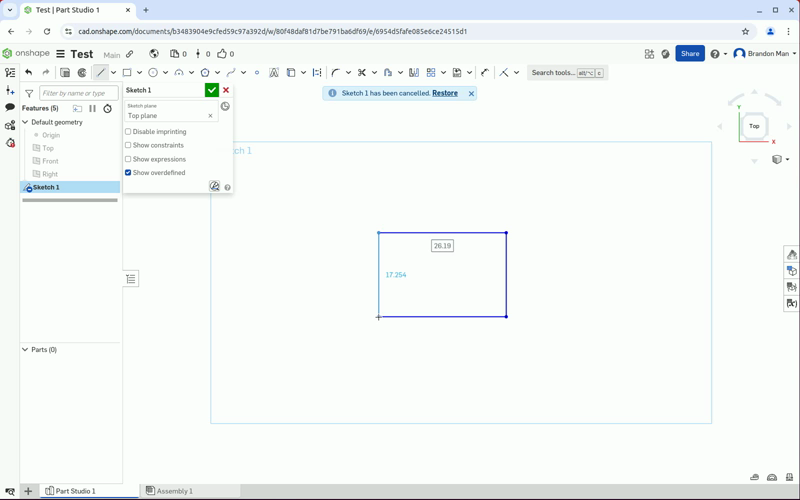
click(378, 316)
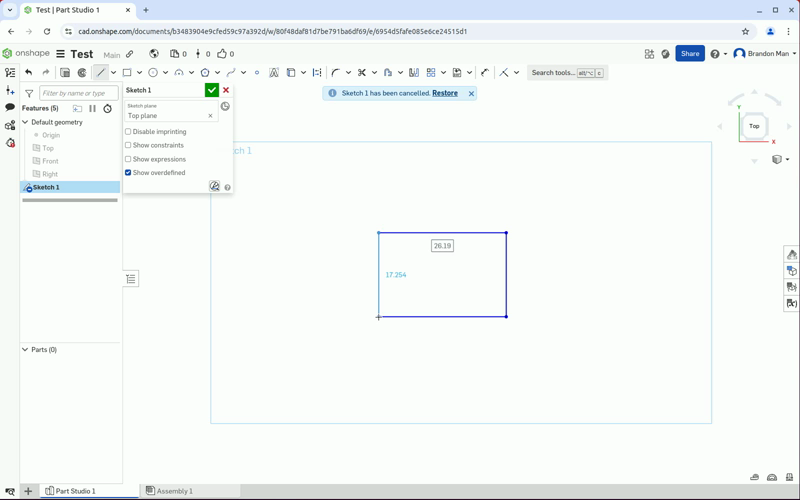
key(esc)
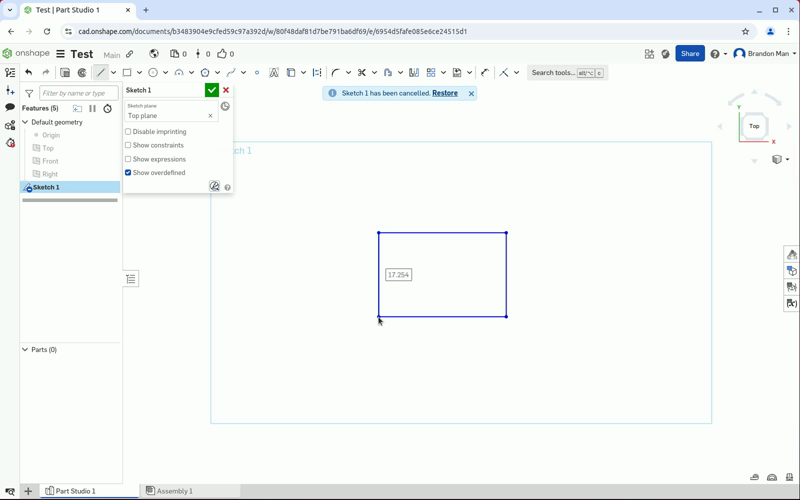
mouse_move(444, 291)
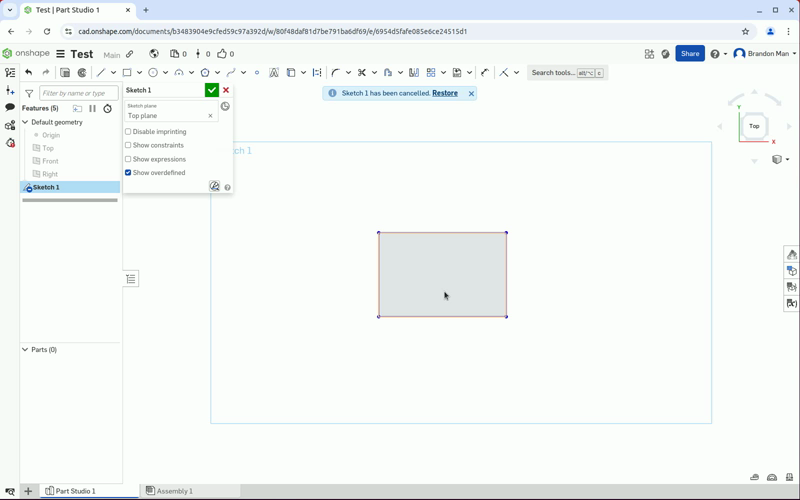
click(444, 291)
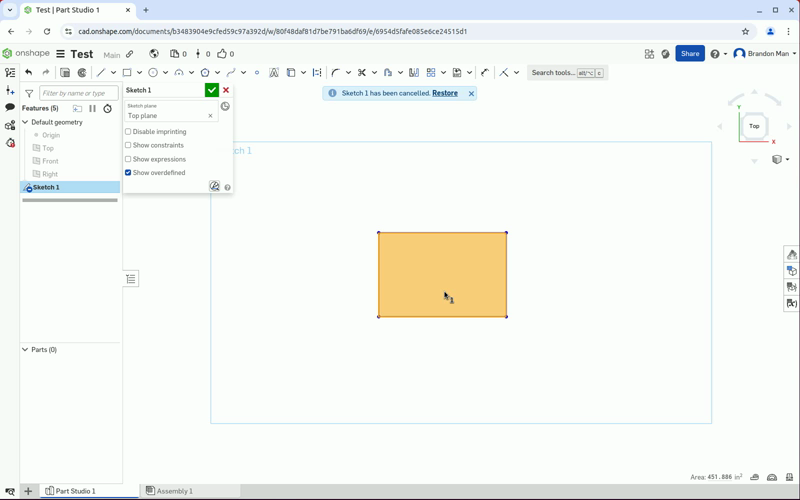
mouse_move(73, 352)
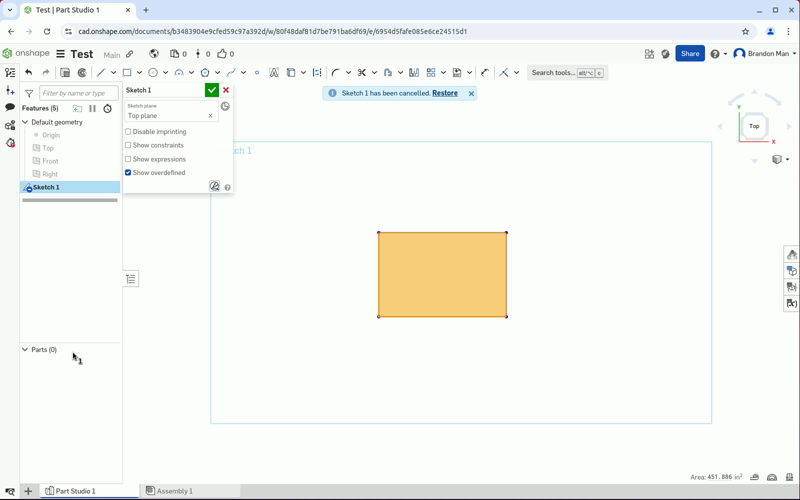
key(shift+y)
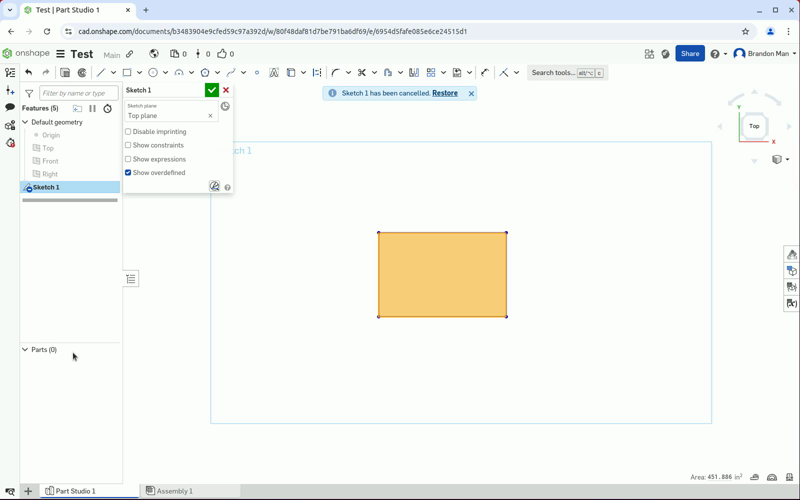
key(shift+e)
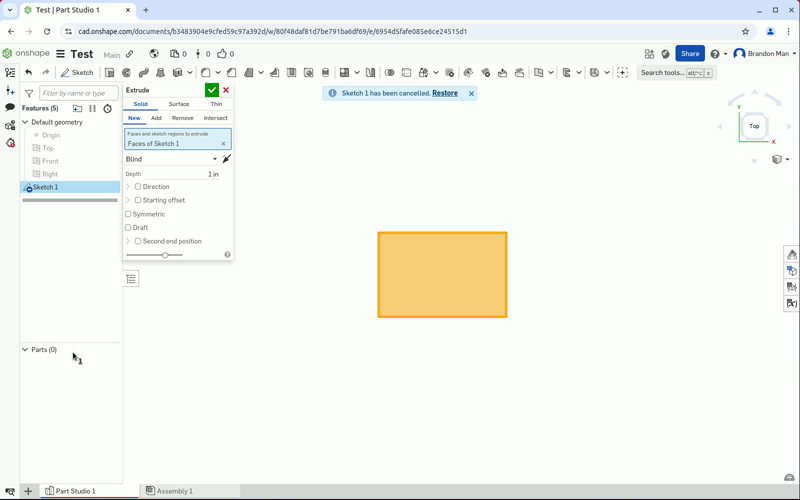
mouse_move(143, 106)
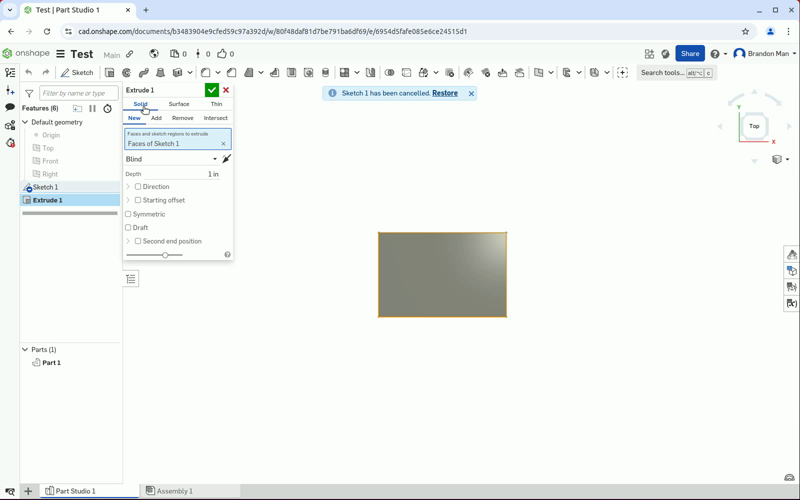
click(143, 106)
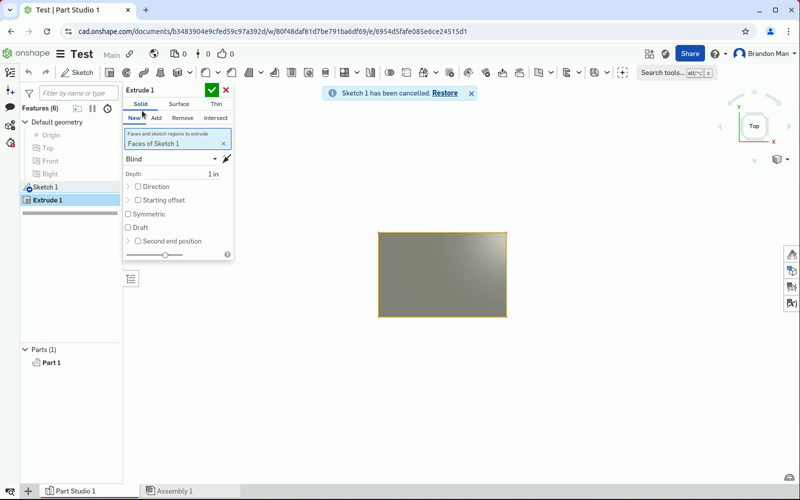
mouse_move(137, 120)
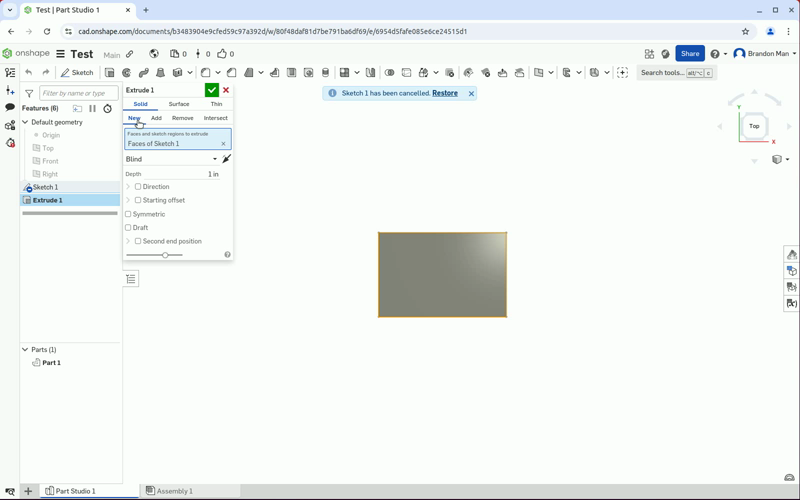
click(137, 120)
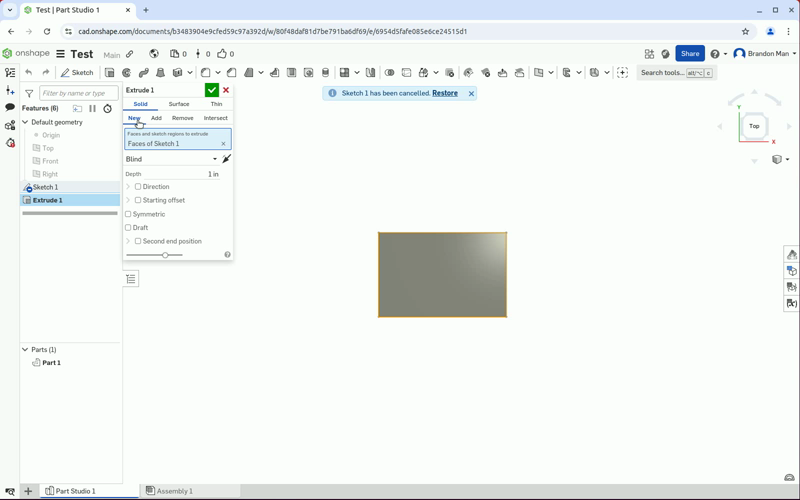
key(tab, 4)
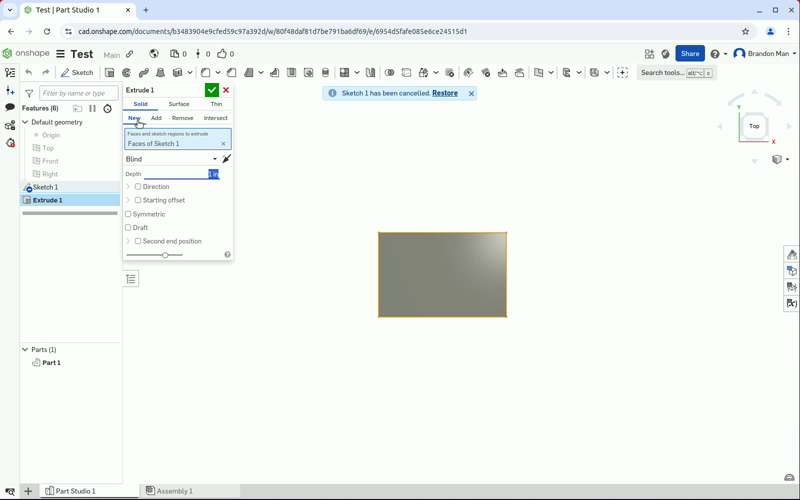
text(8.184)
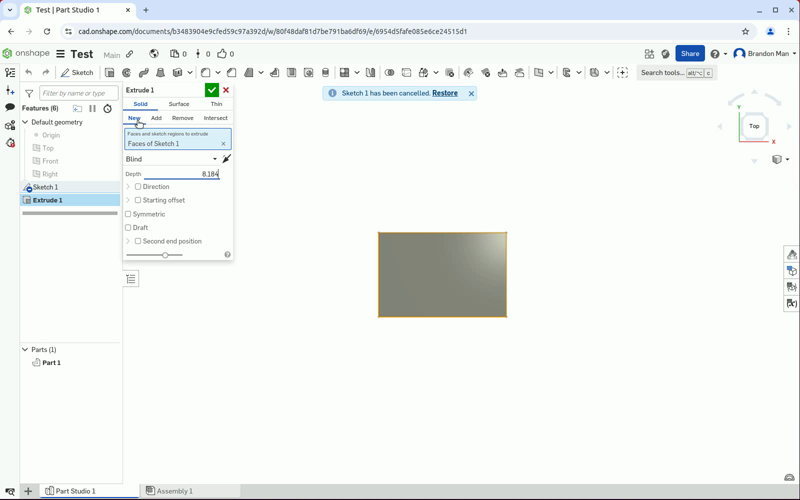
key(enter)
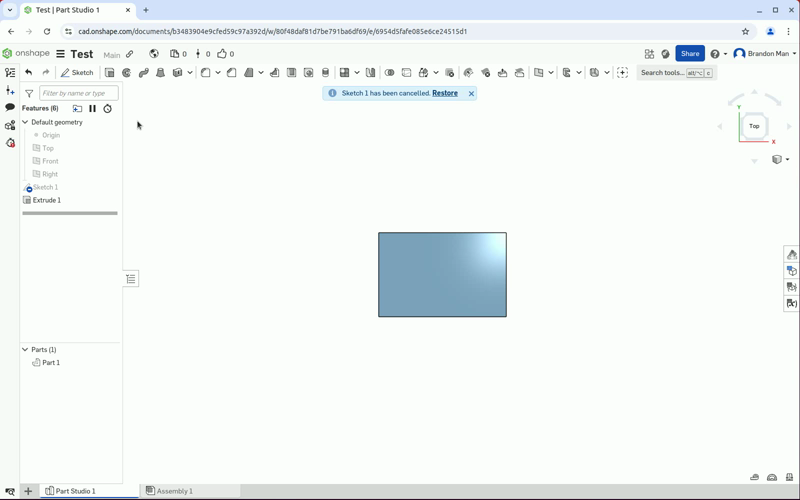
key(shift+h)
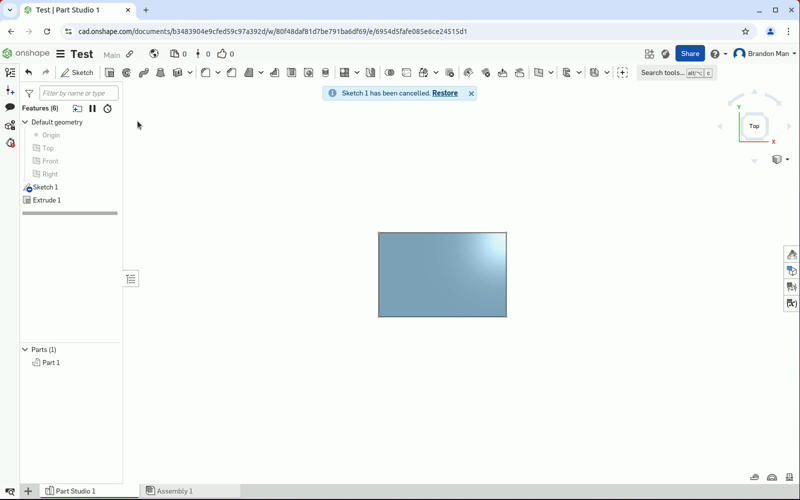
key(shift+h)
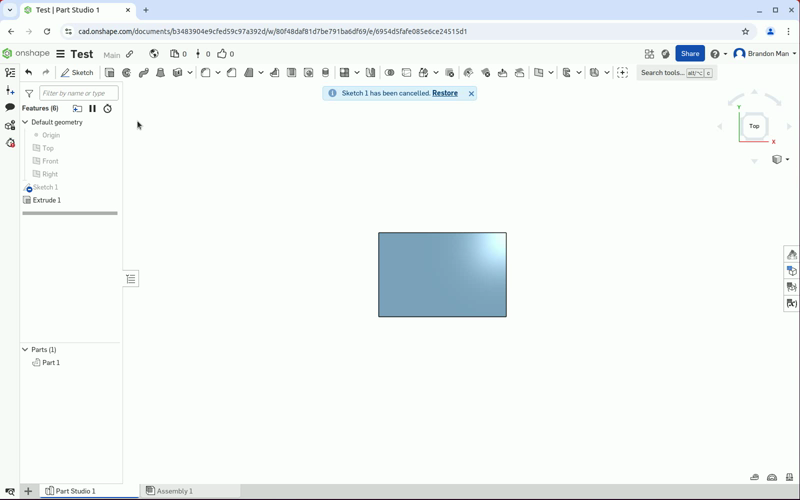
mouse_move(73, 189)
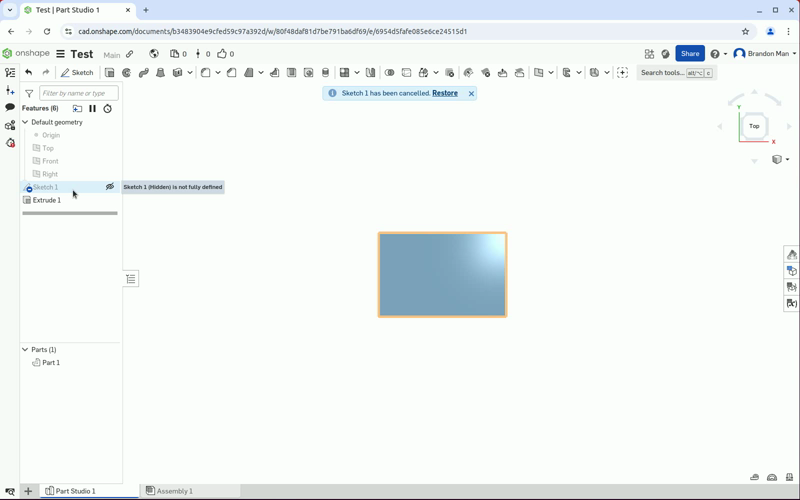
click(73, 189)
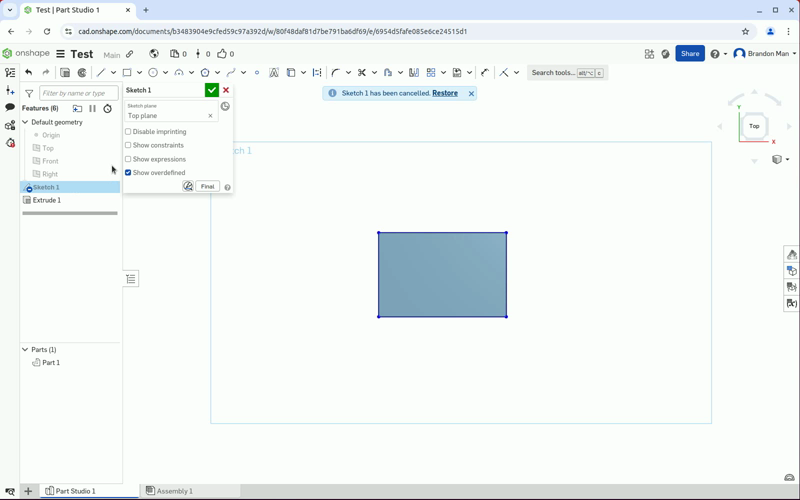
mouse_move(229, 92)
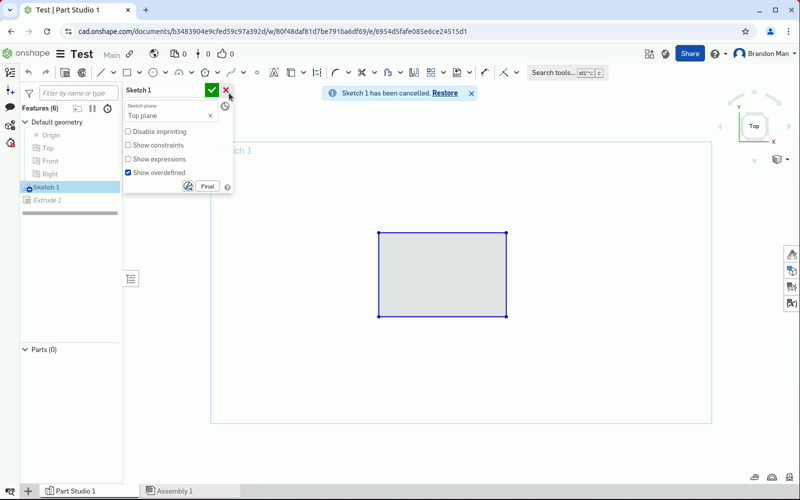
click(229, 92)
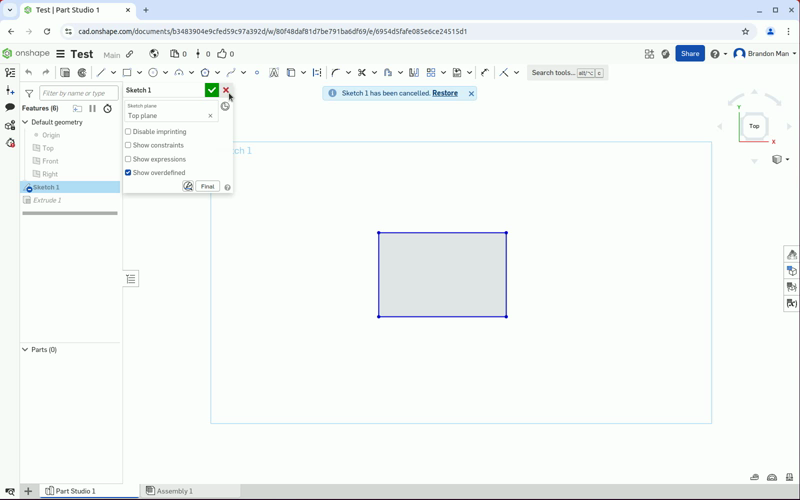
key(shift+s)
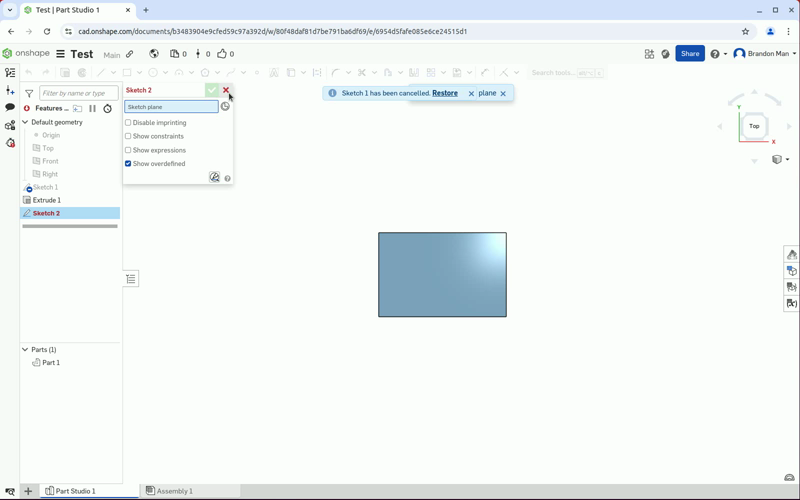
mouse_move(73, 150)
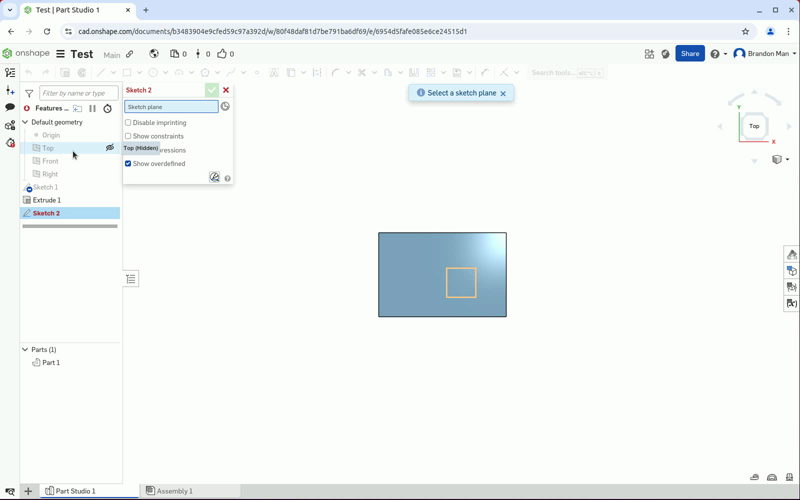
click(73, 150)
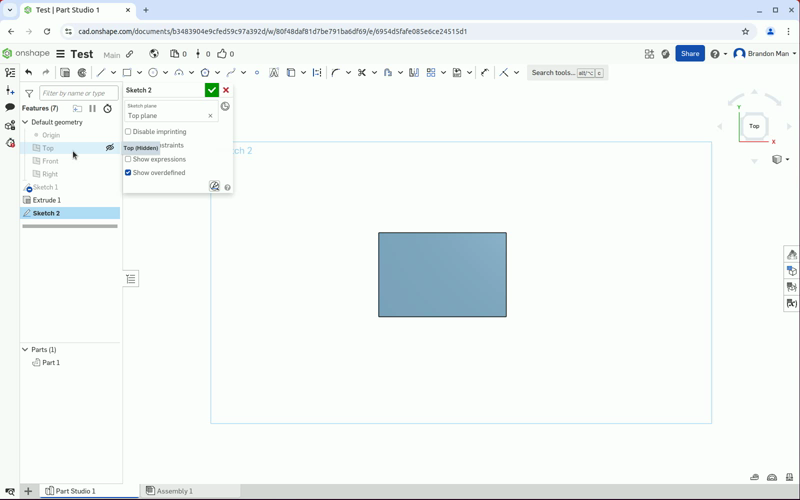
mouse_move(73, 352)
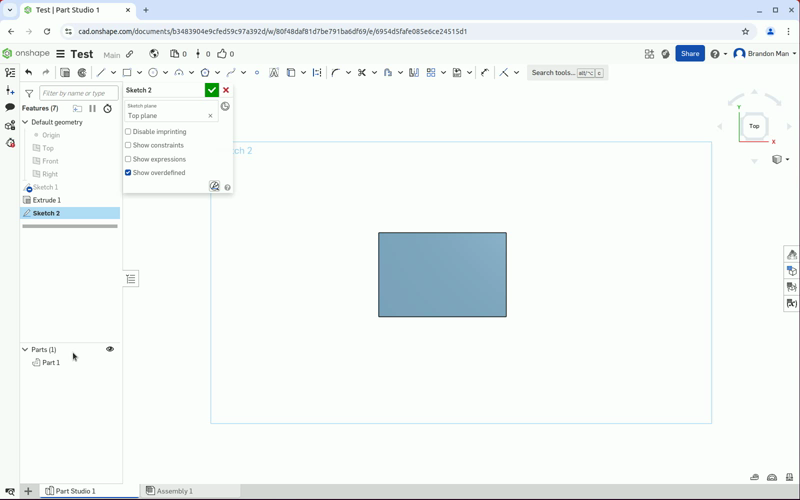
key(y)
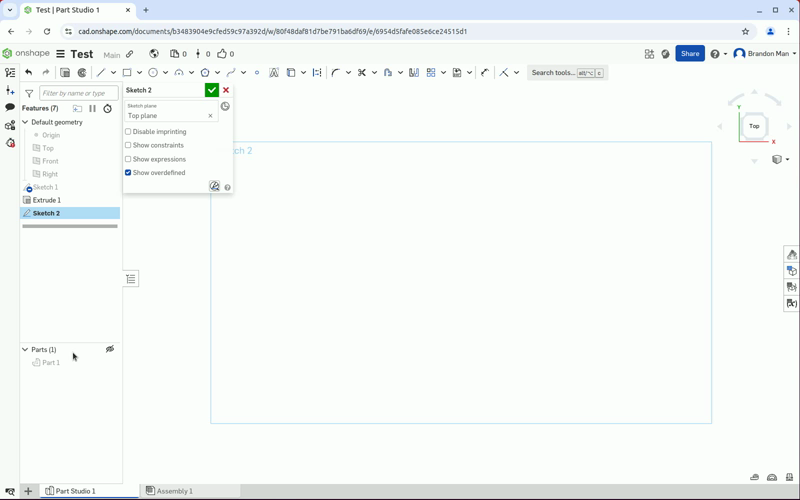
key(l)
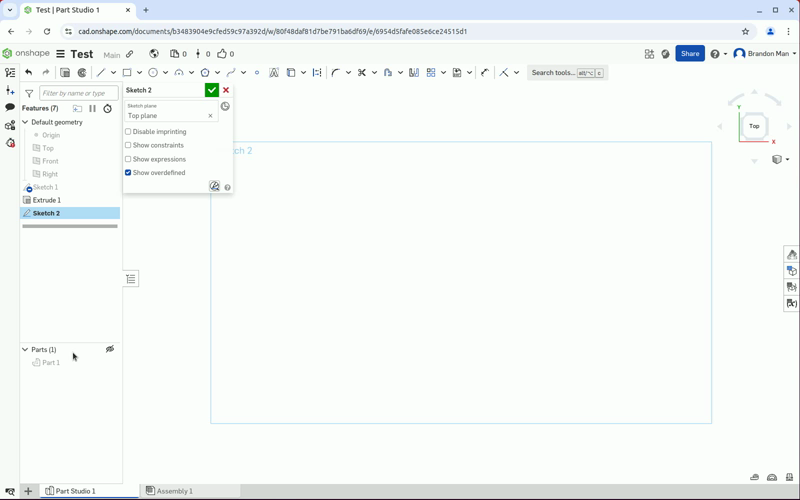
key_down(shift)
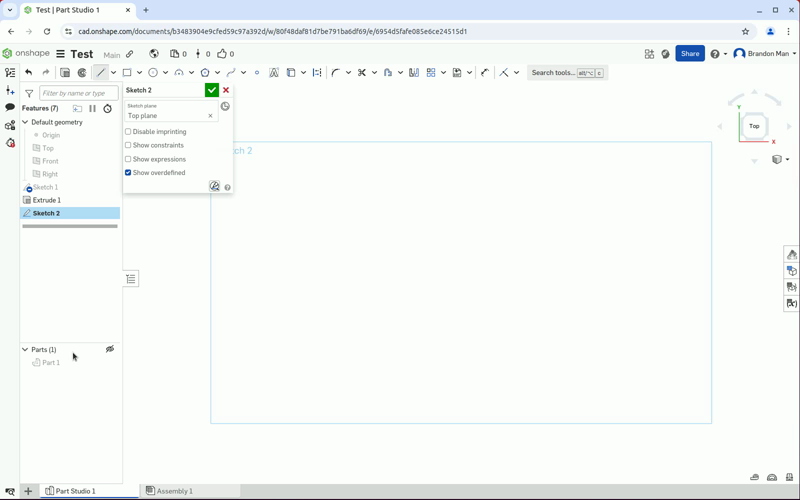
mouse_move(348, 316)
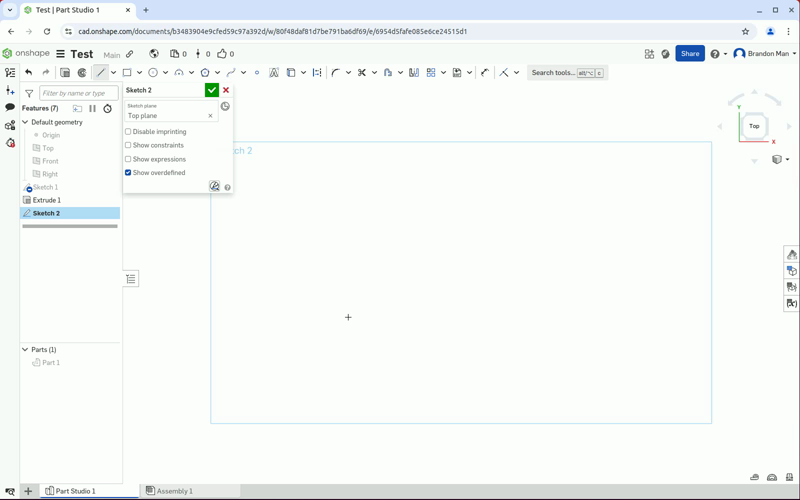
click(348, 316)
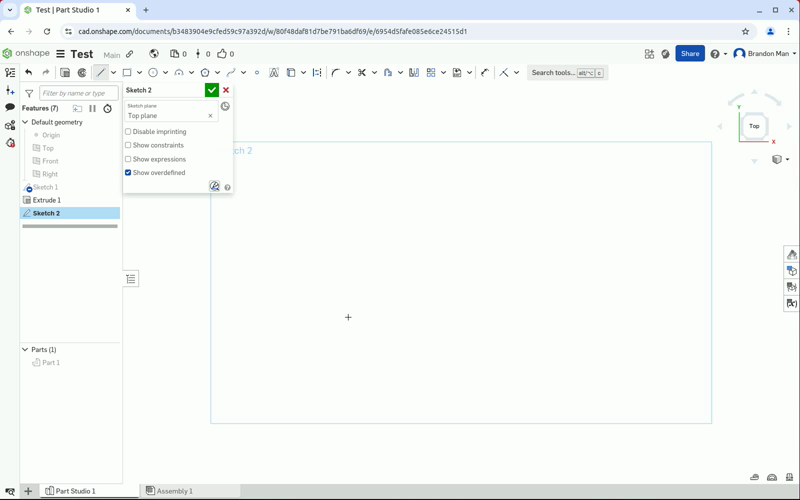
key_up(shift)
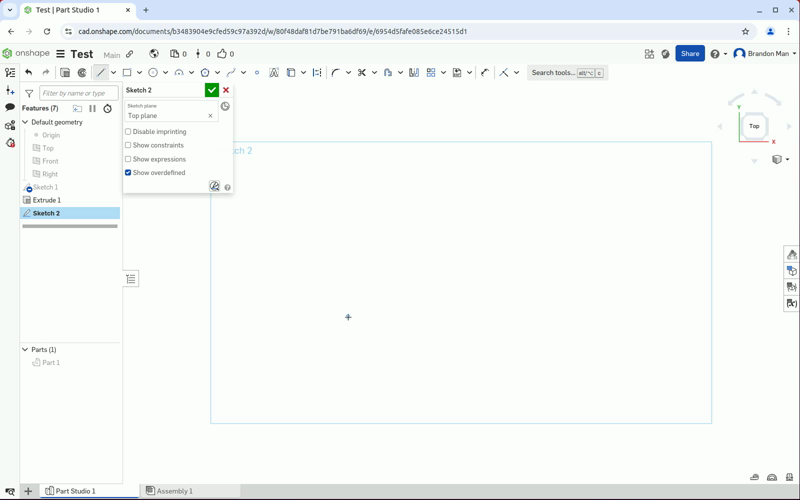
key_down(shift)
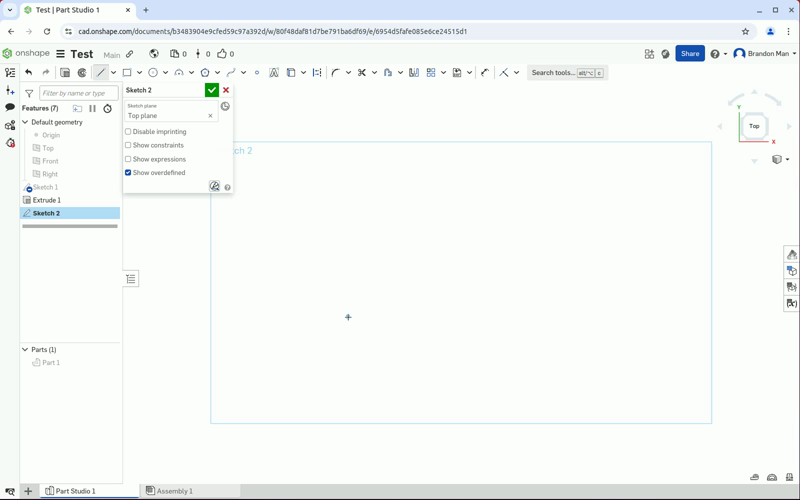
mouse_move(378, 316)
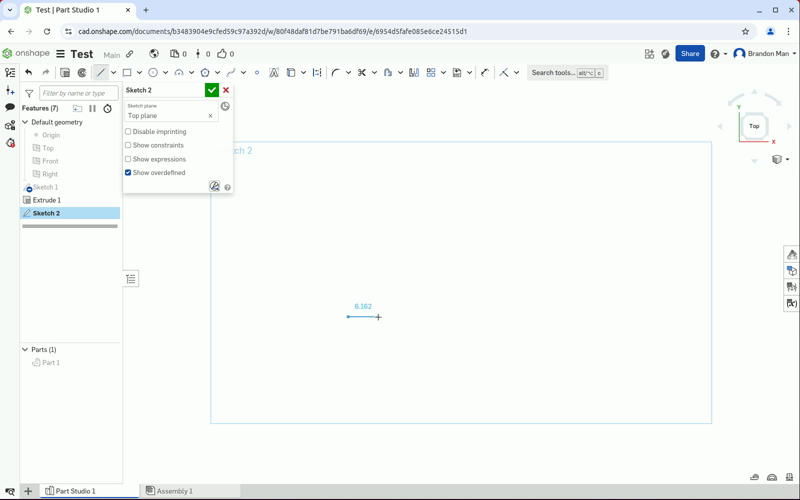
mouse_move(379, 316)
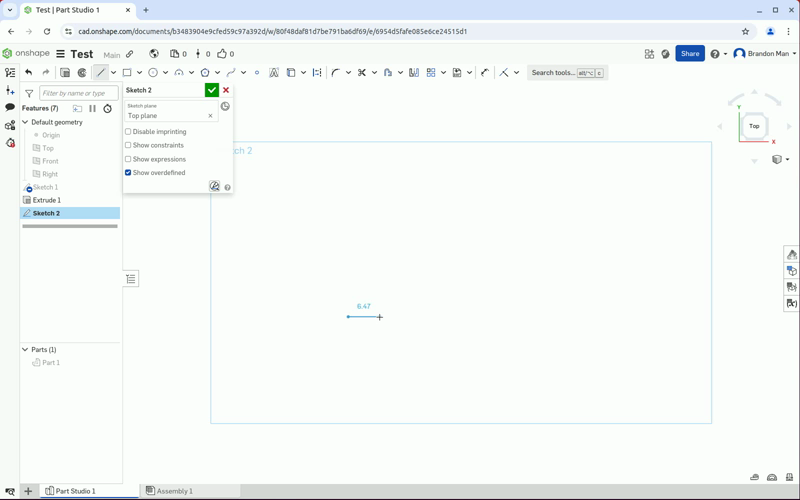
click(379, 316)
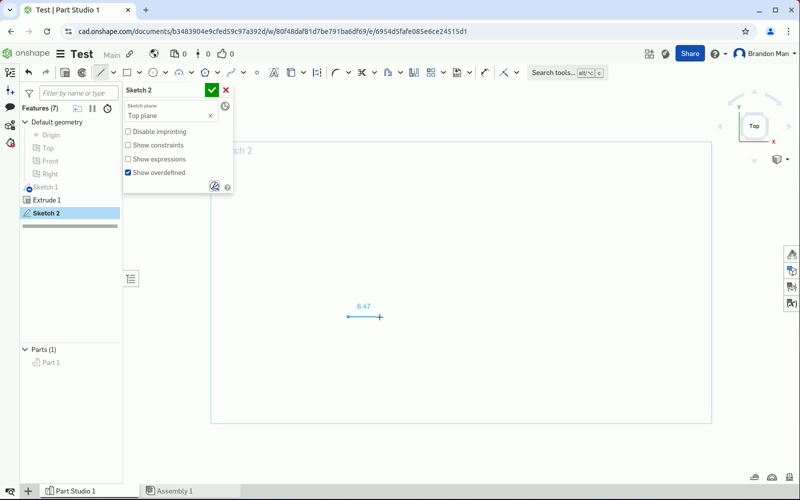
key_up(shift)
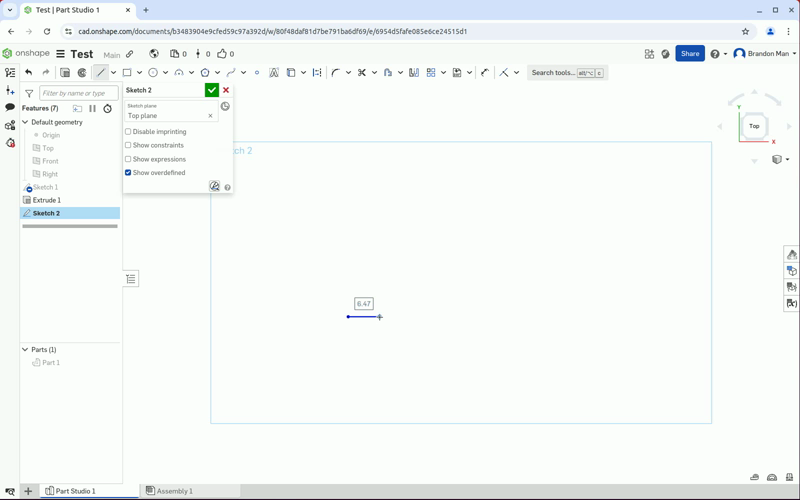
key_down(shift)
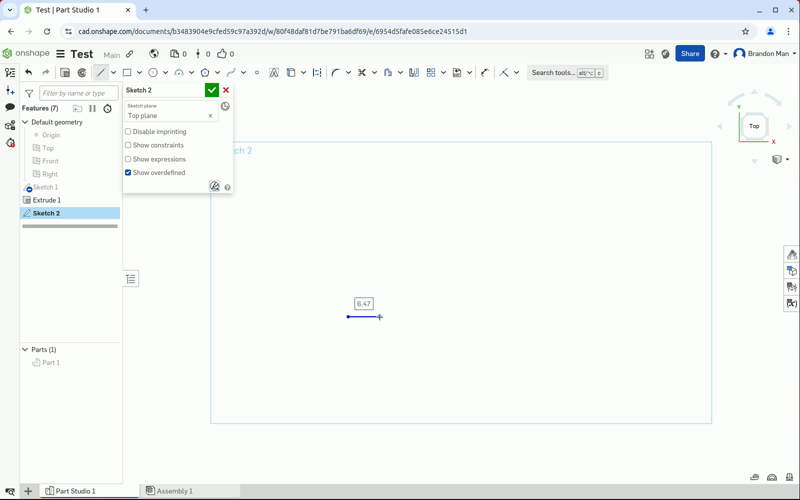
mouse_move(379, 231)
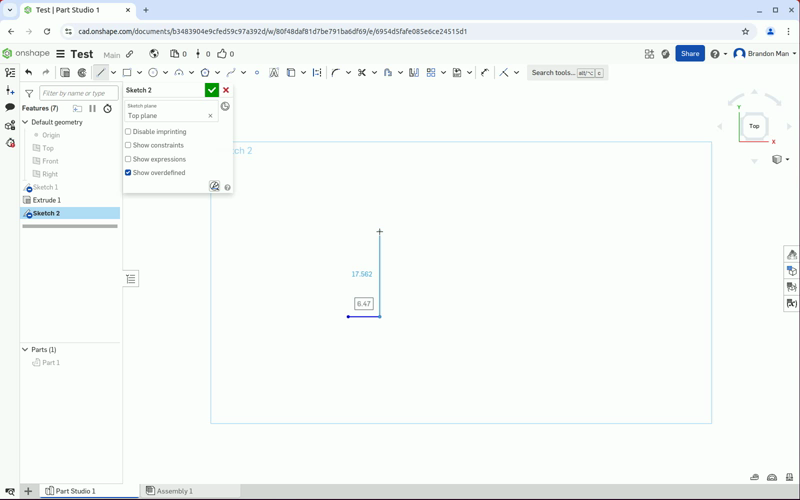
click(379, 231)
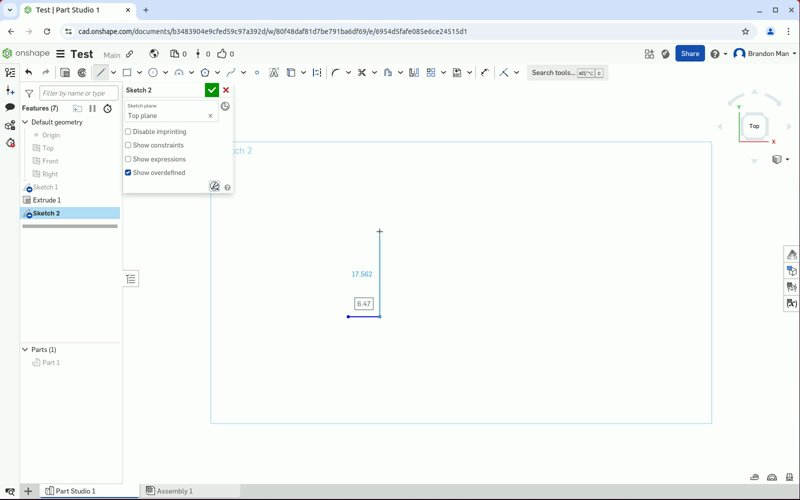
key_up(shift)
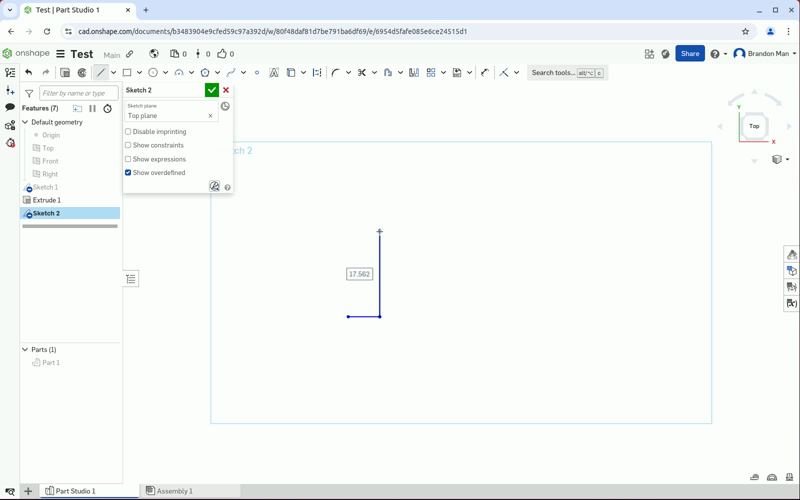
key_down(shift)
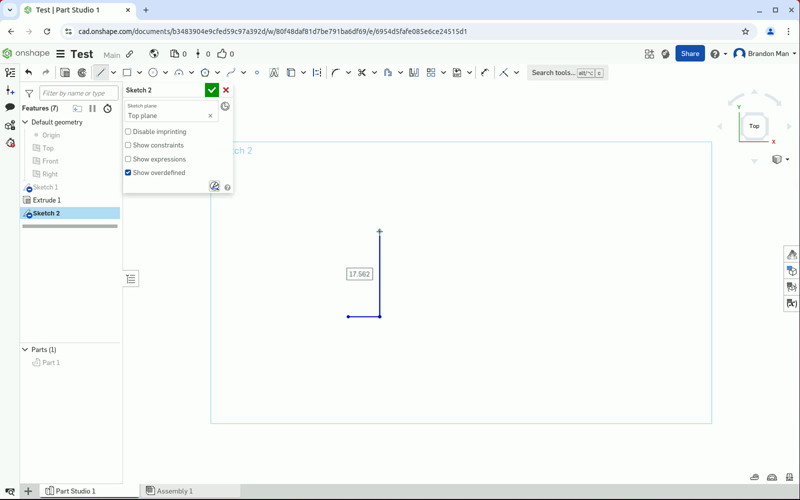
mouse_move(409, 231)
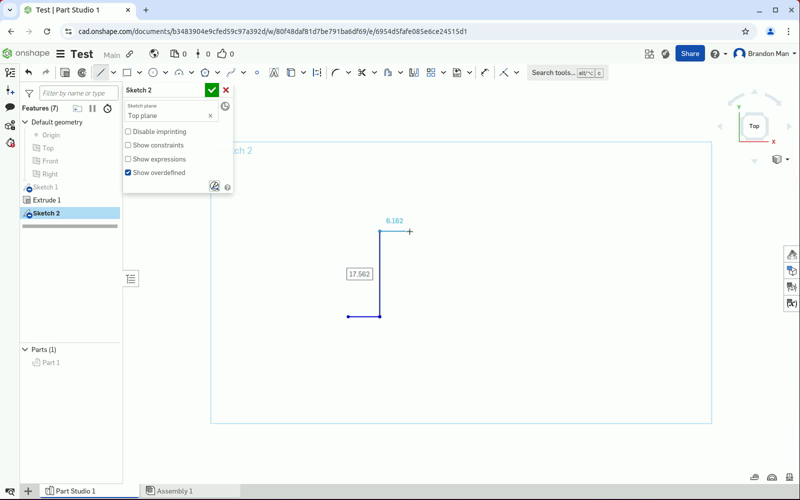
mouse_move(348, 231)
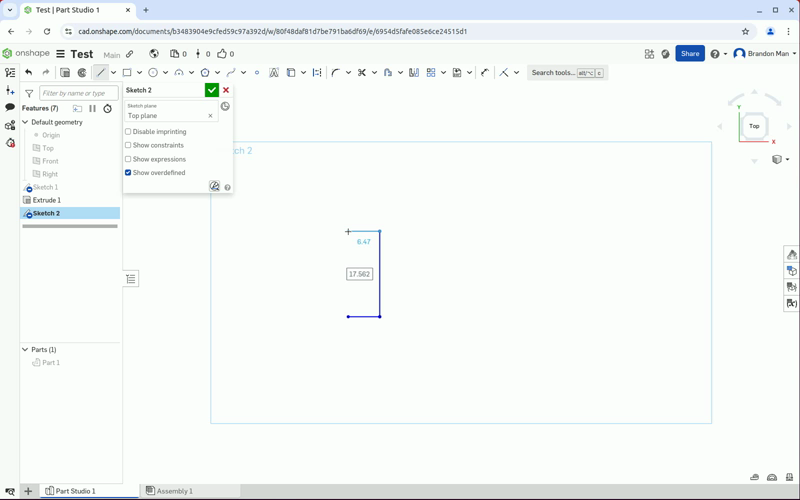
click(348, 231)
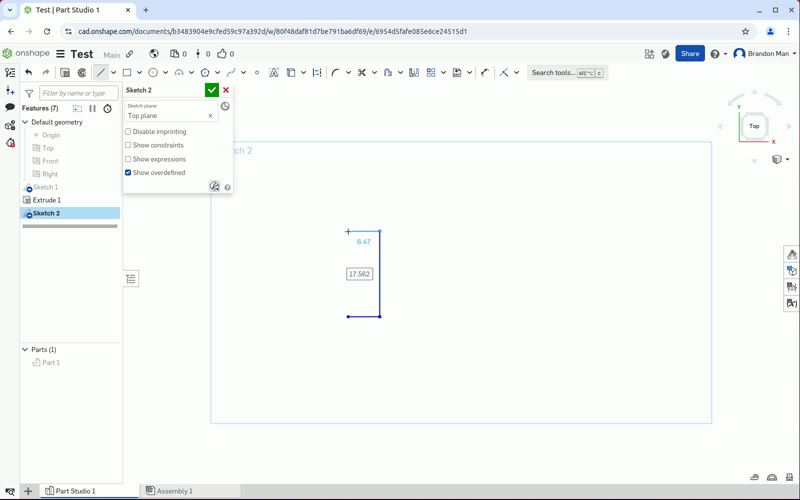
key_up(shift)
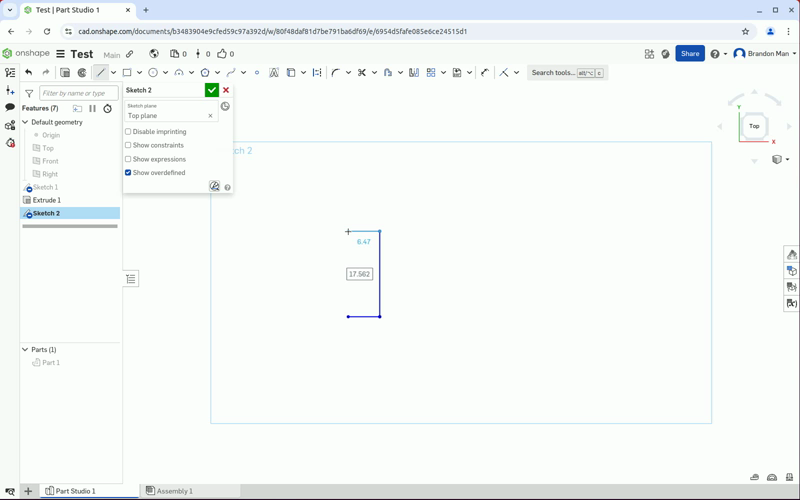
key_down(shift)
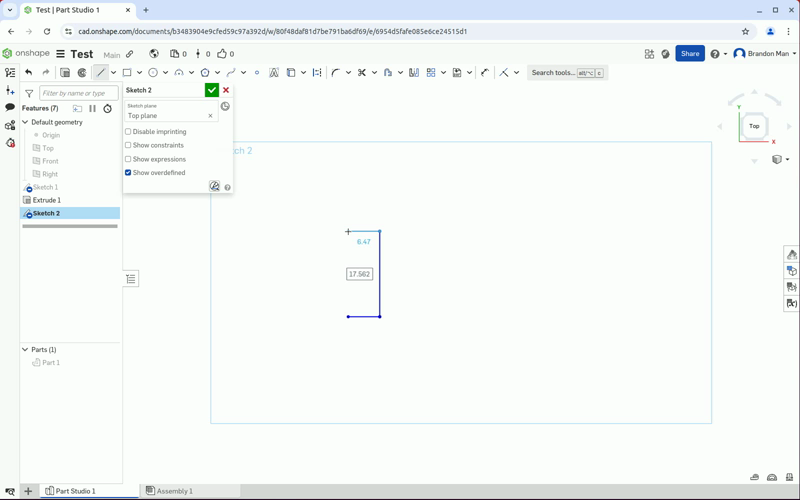
mouse_move(348, 316)
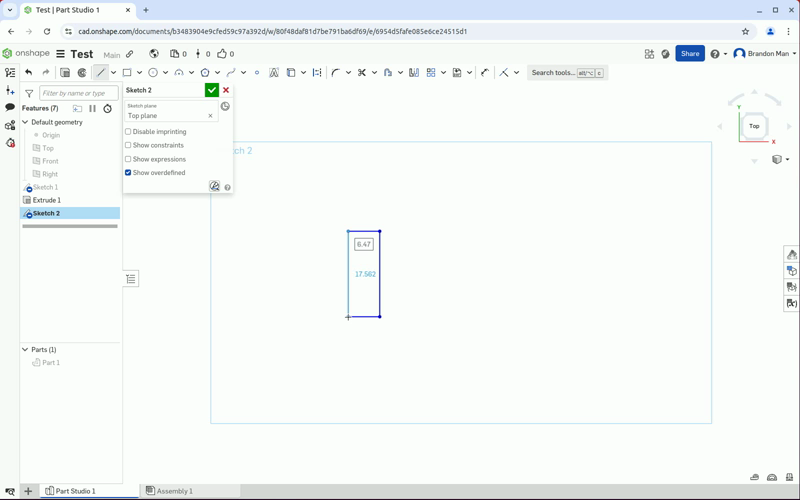
key_up(shift)
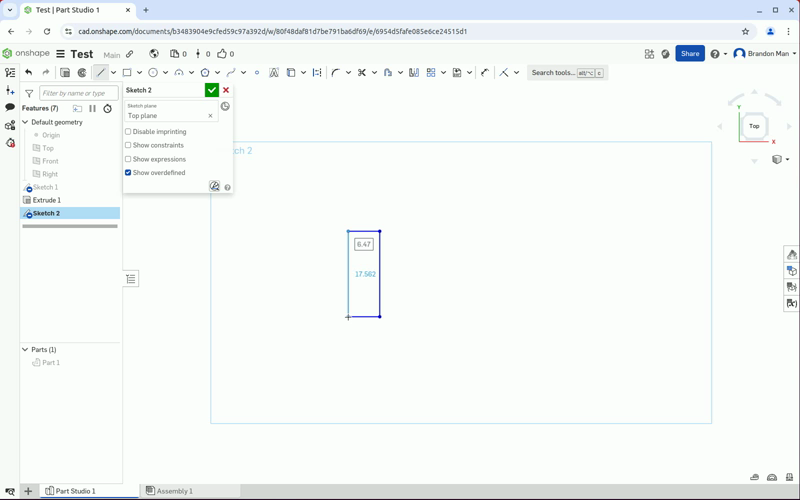
click(348, 316)
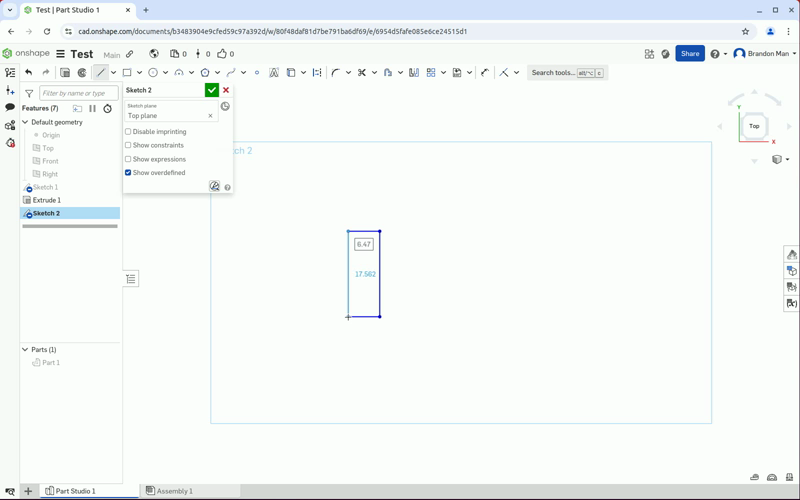
key(esc)
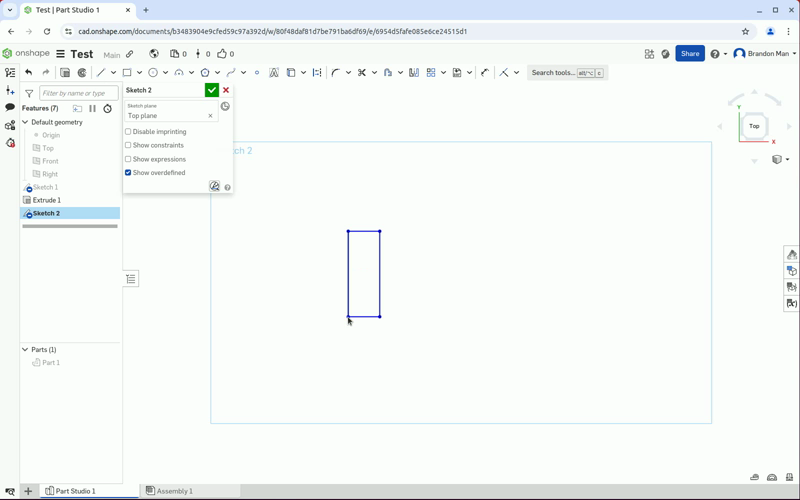
mouse_move(367, 266)
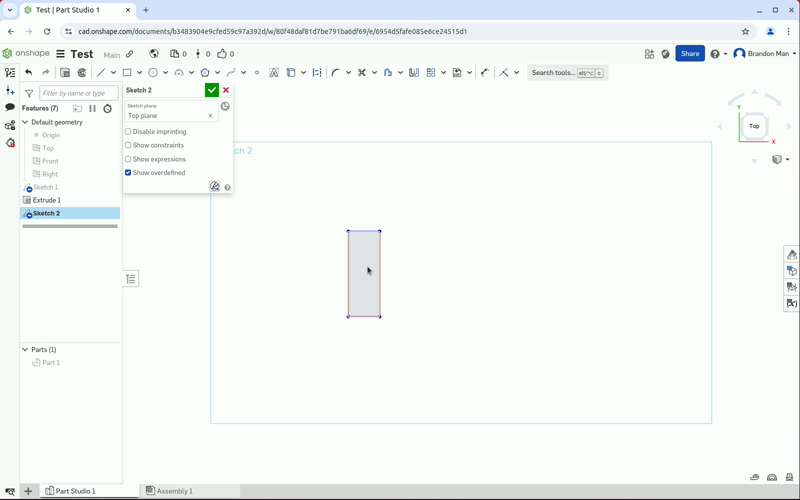
click(367, 266)
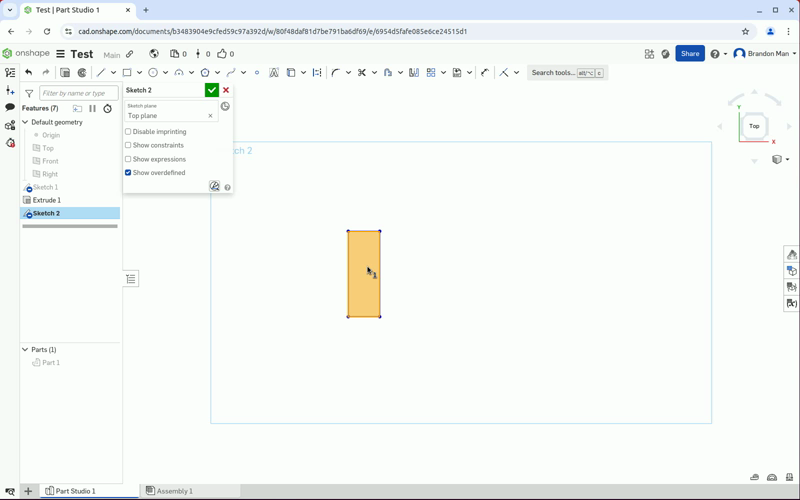
mouse_move(73, 352)
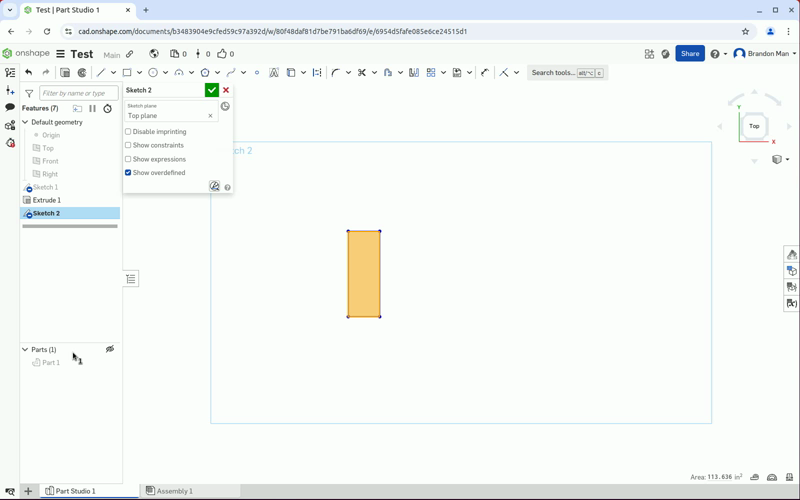
key(shift+y)
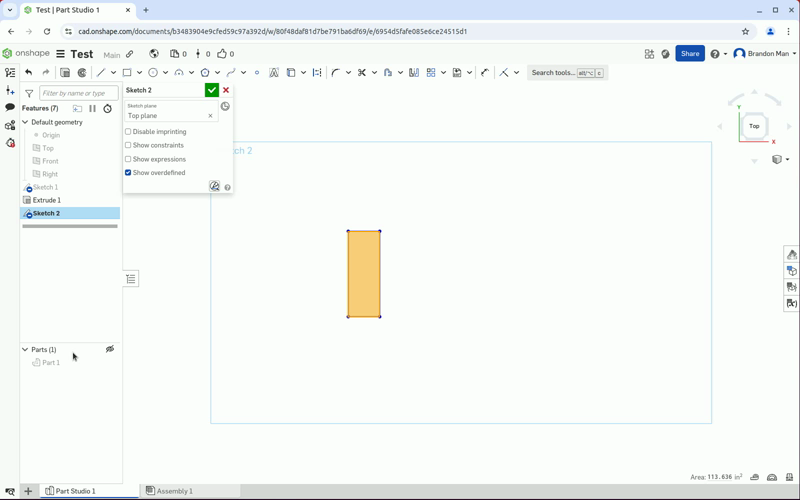
key(shift+e)
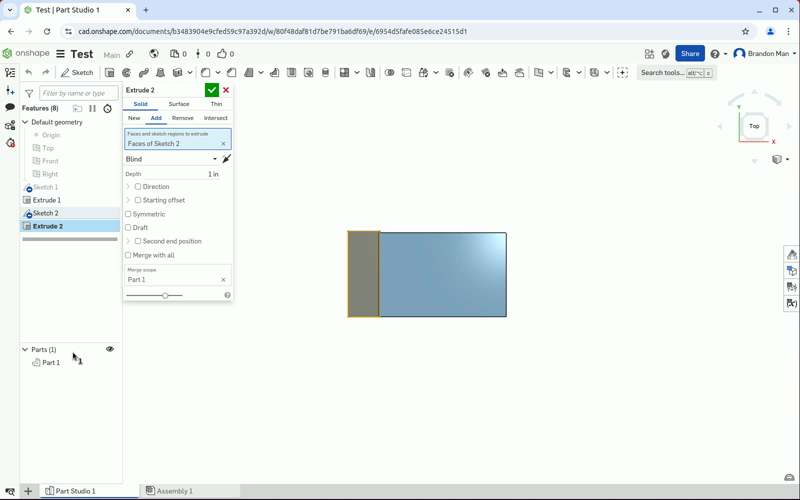
mouse_move(143, 106)
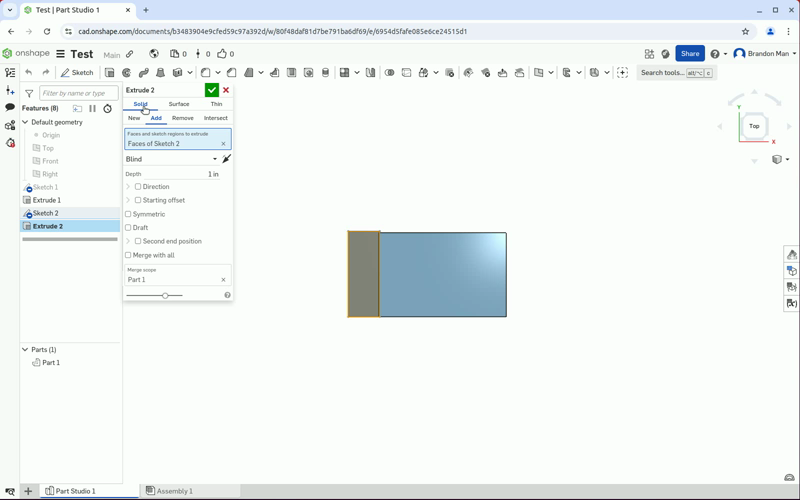
click(143, 106)
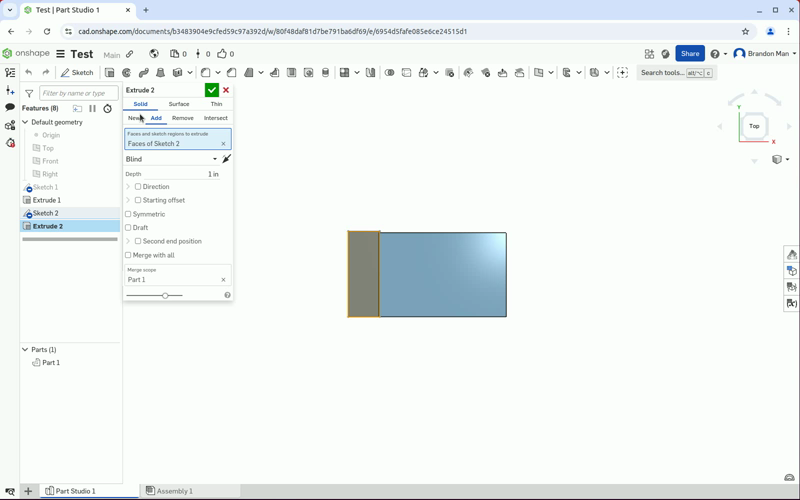
mouse_move(137, 120)
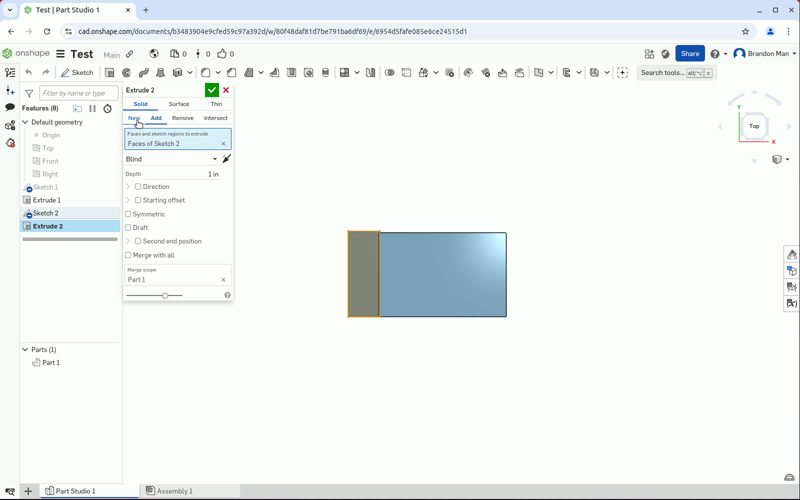
click(137, 120)
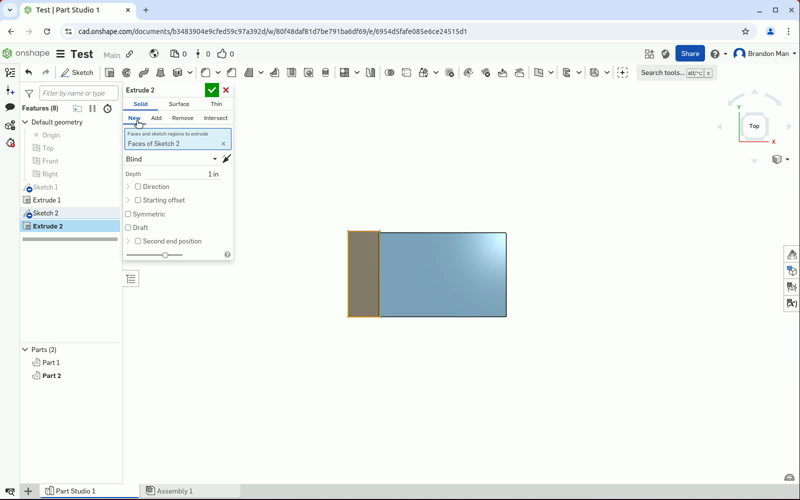
key(tab, 4)
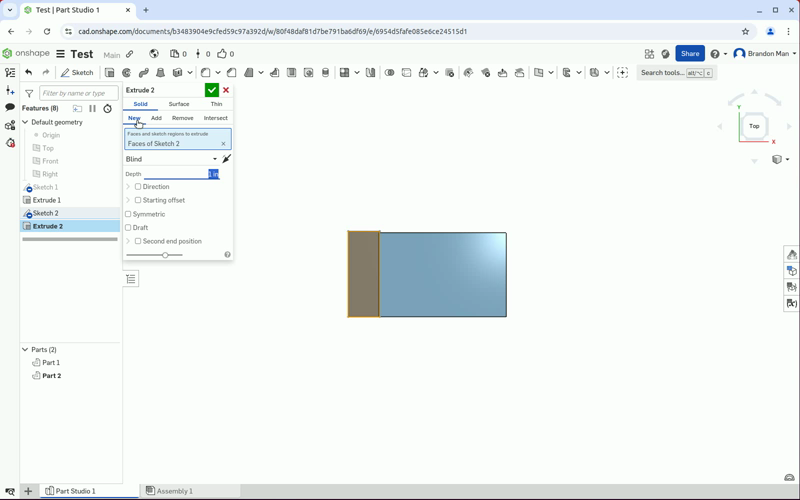
text(2.407)
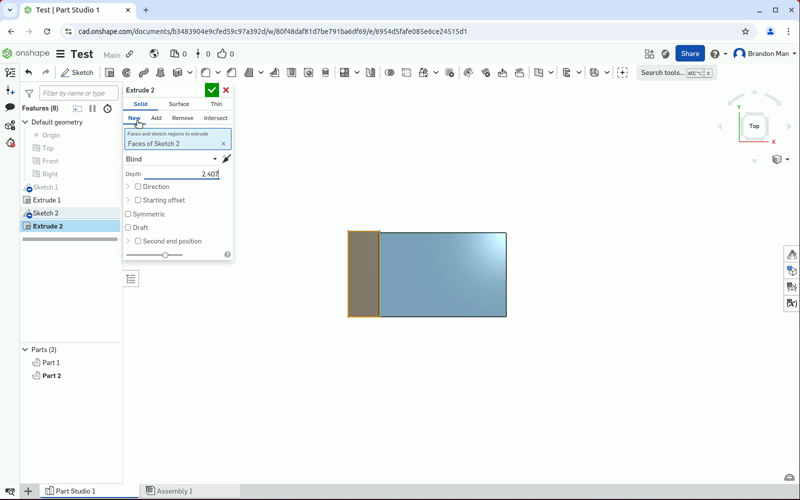
key(enter)
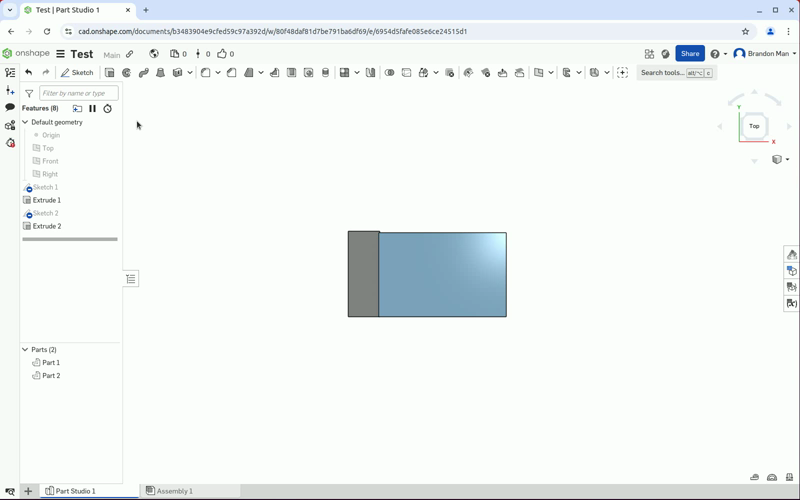
key(shift+h)
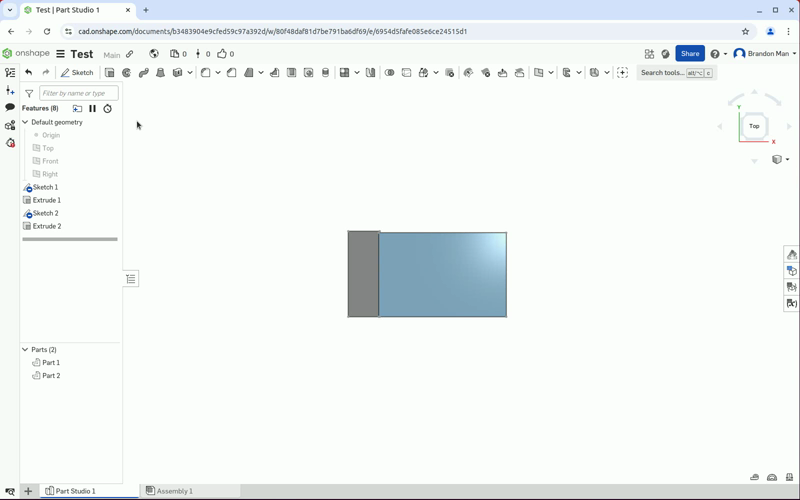
key(shift+h)
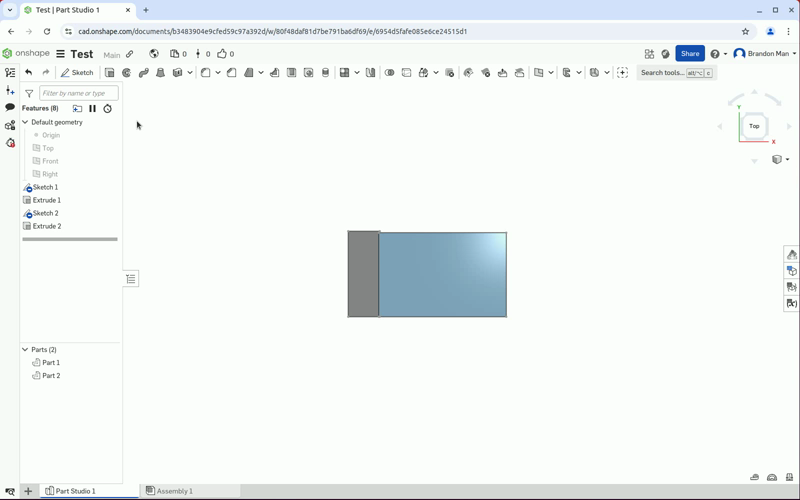
key(shift+7)
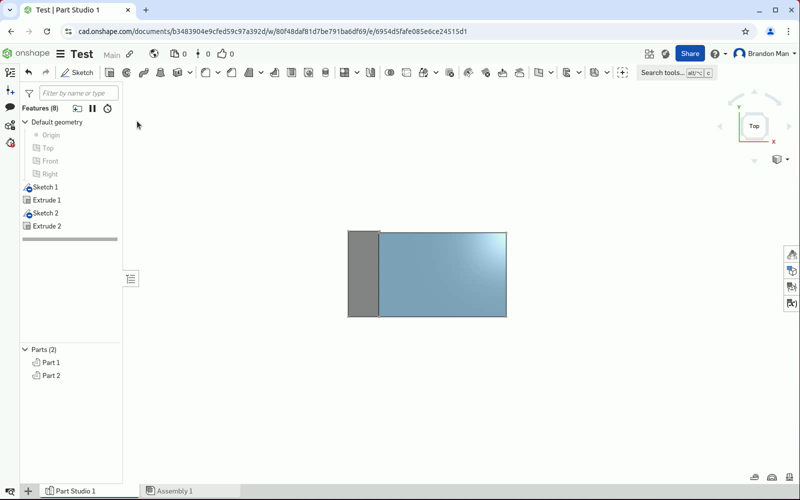
key(up, 3)
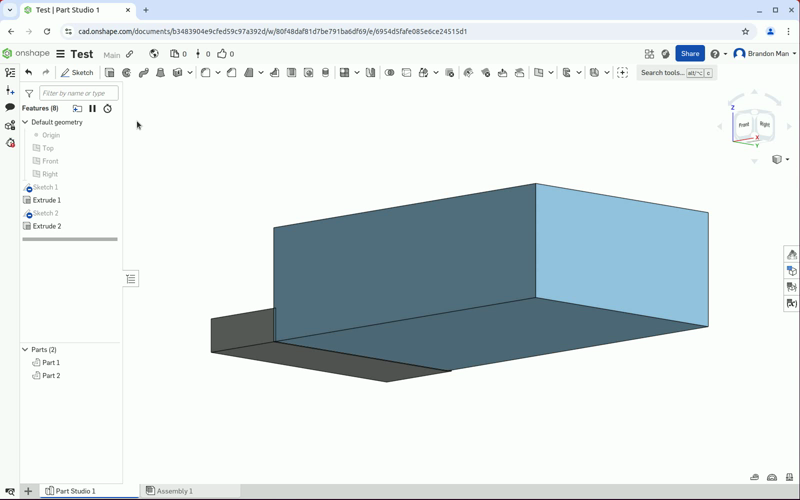
key(left, 3)
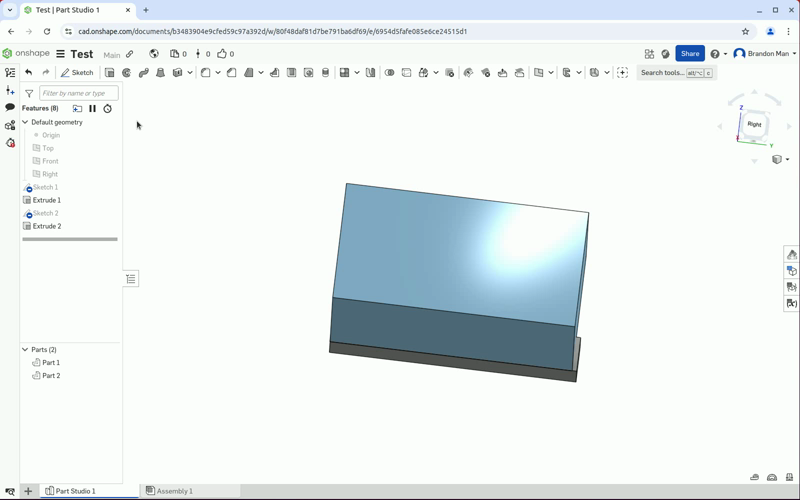
key(right, 3)
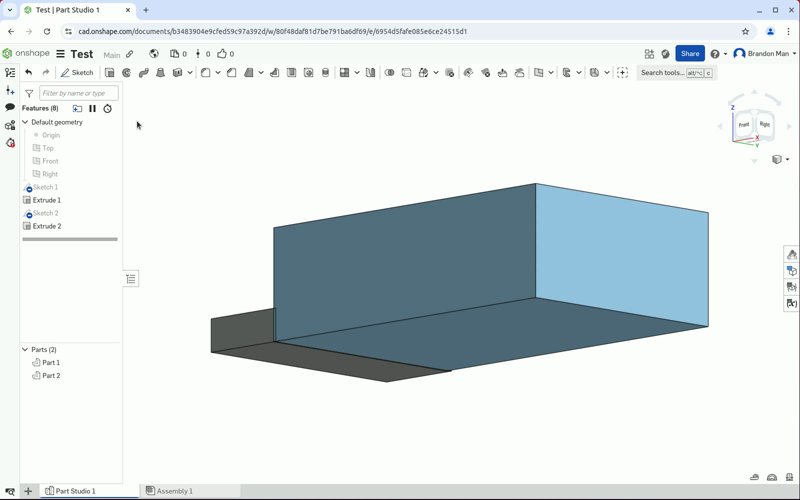
key(down, 3)
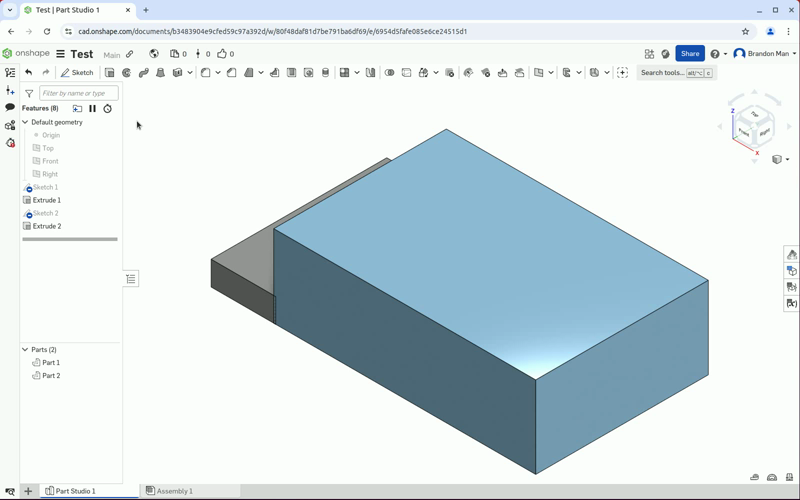
mouse_move(73, 189)
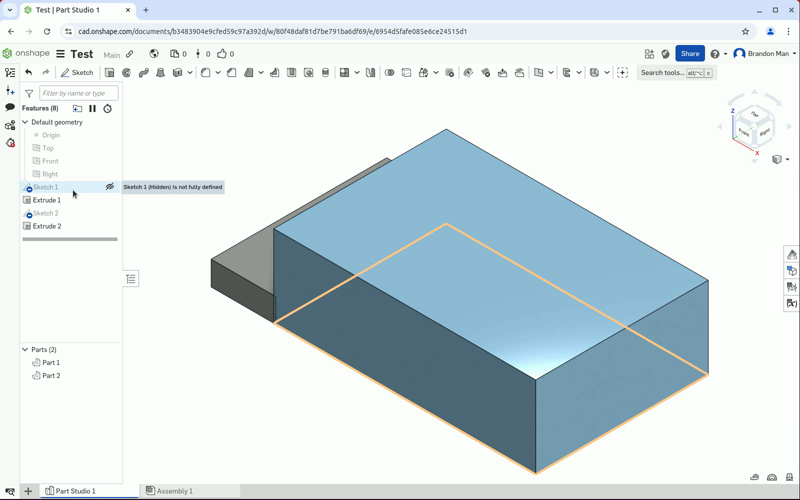
click(73, 189)